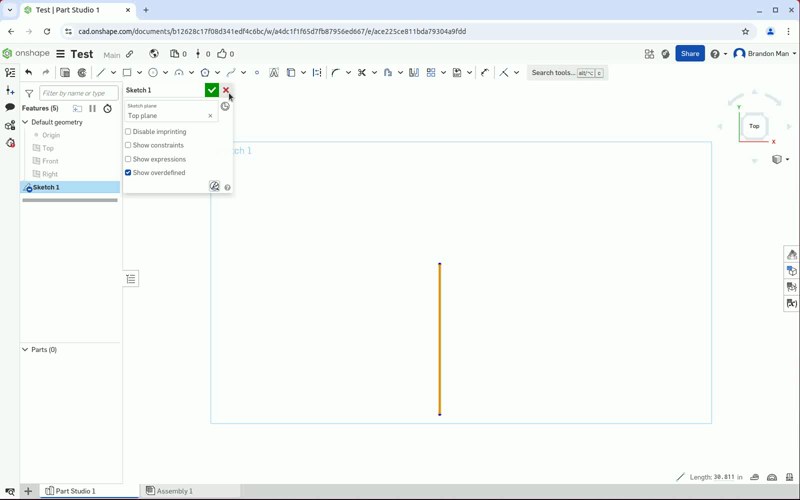
key(shift+h)
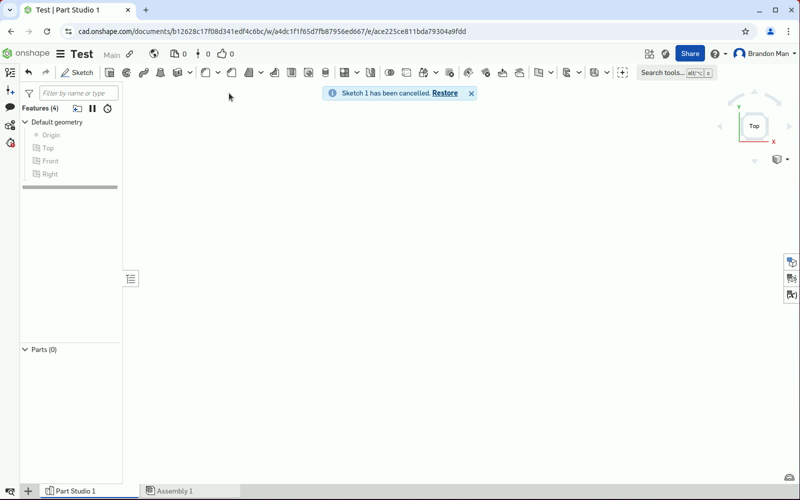
mouse_move(73, 352)
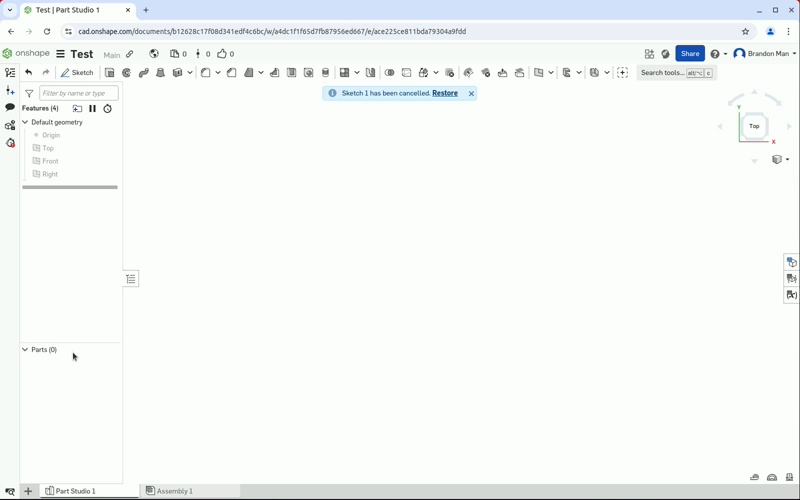
key(y)
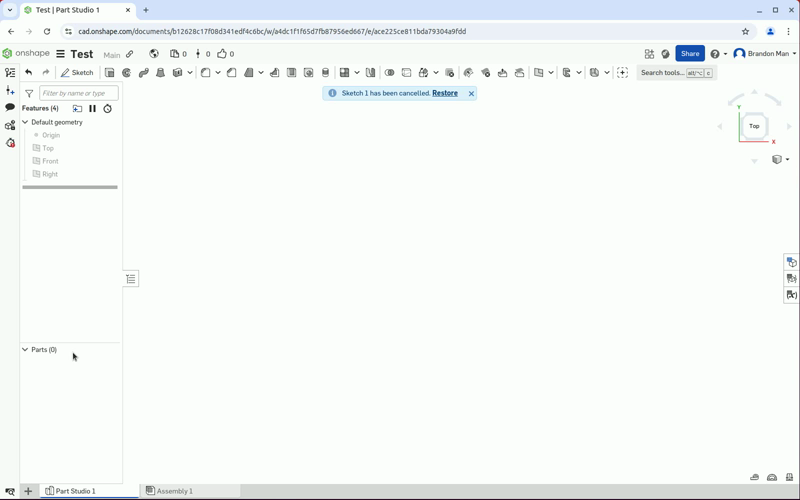
key(shift+p)
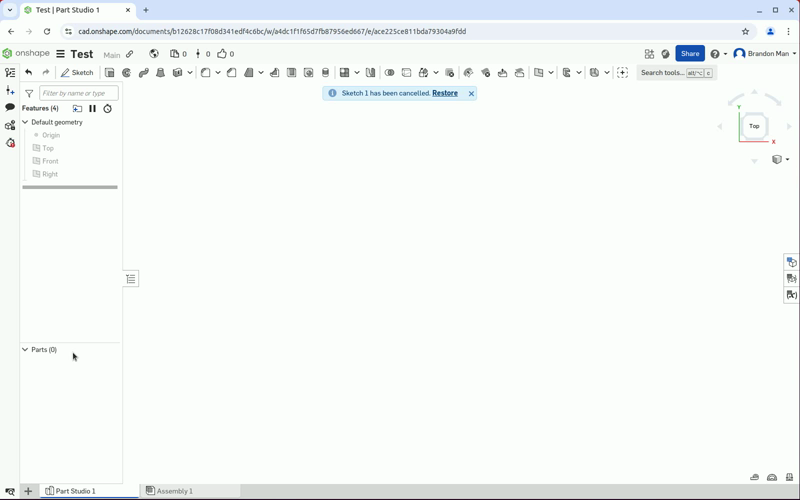
key(space)
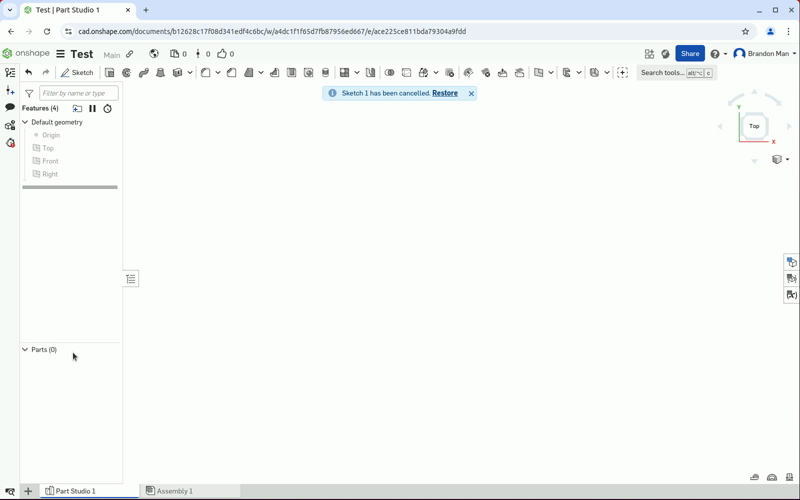
key_down(shift)
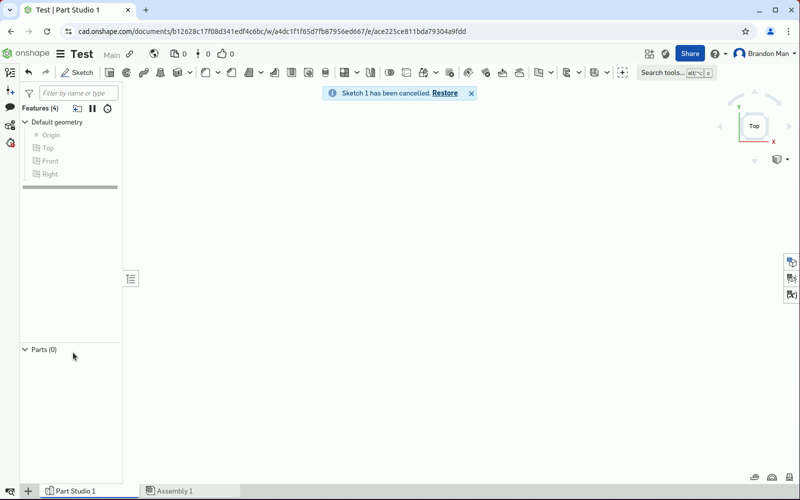
key(up)
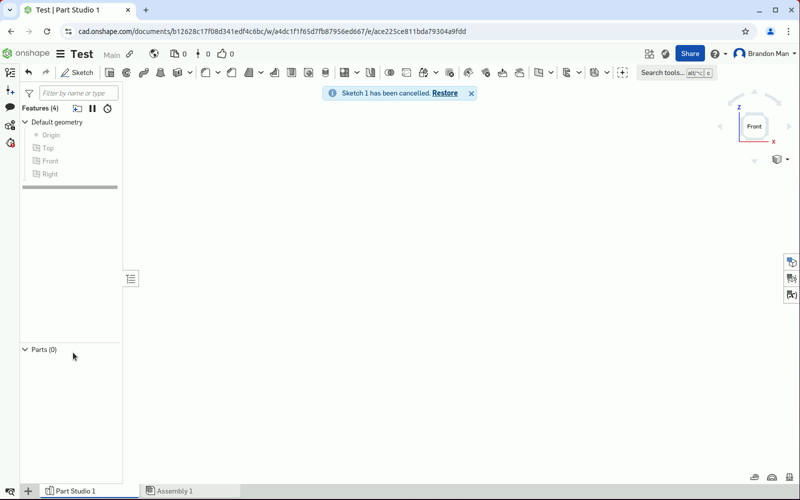
key_up(shift)
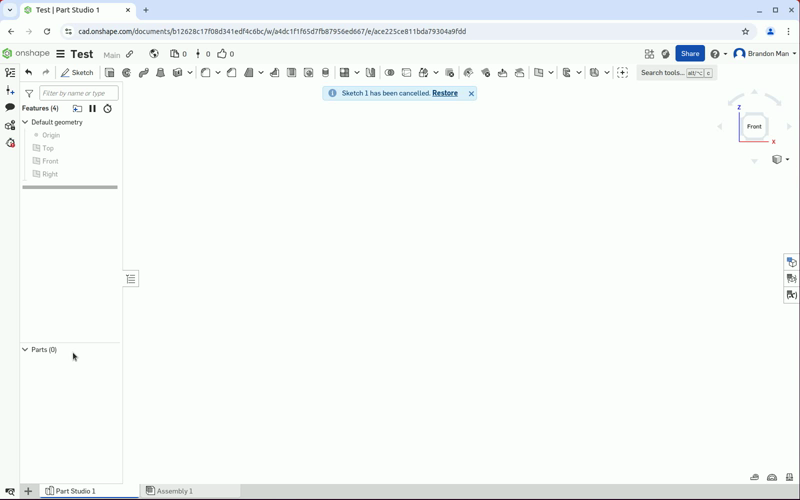
mouse_move(73, 352)
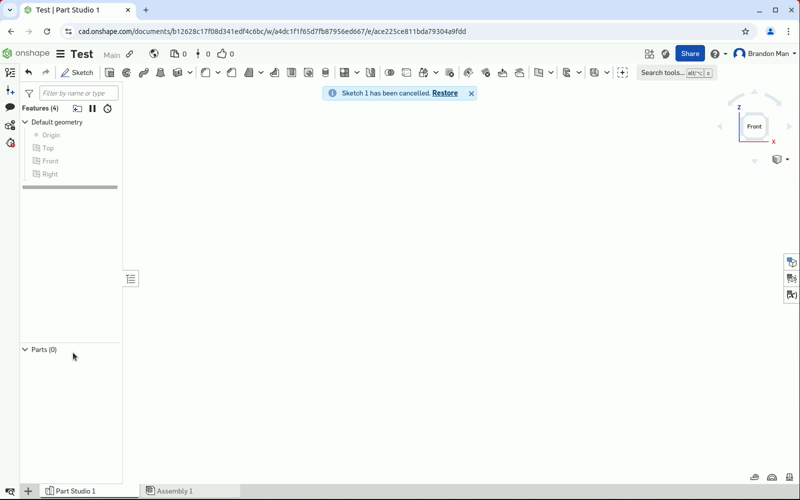
key(shift+y)
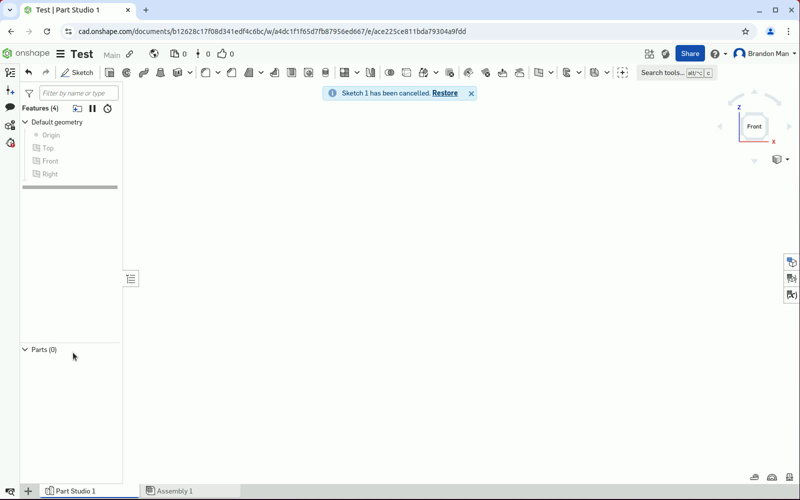
key(shift+s)
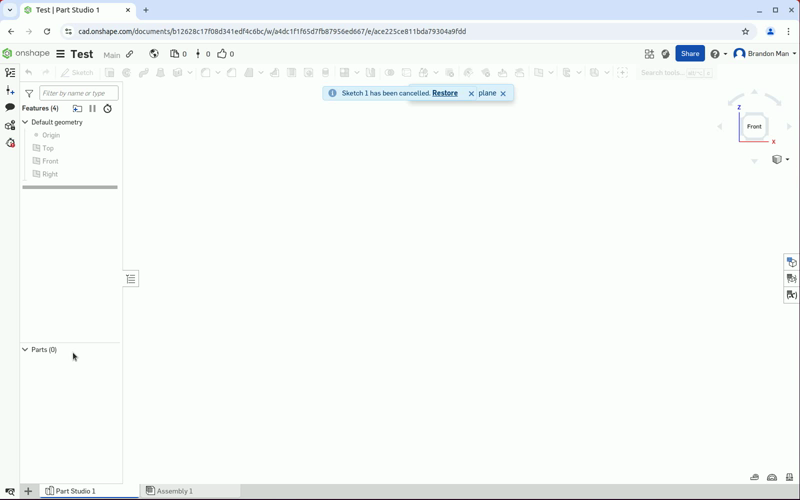
mouse_move(73, 163)
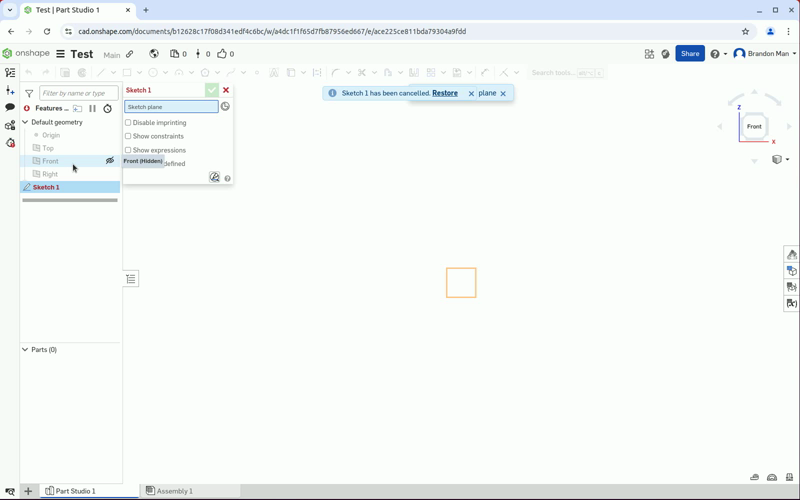
click(73, 163)
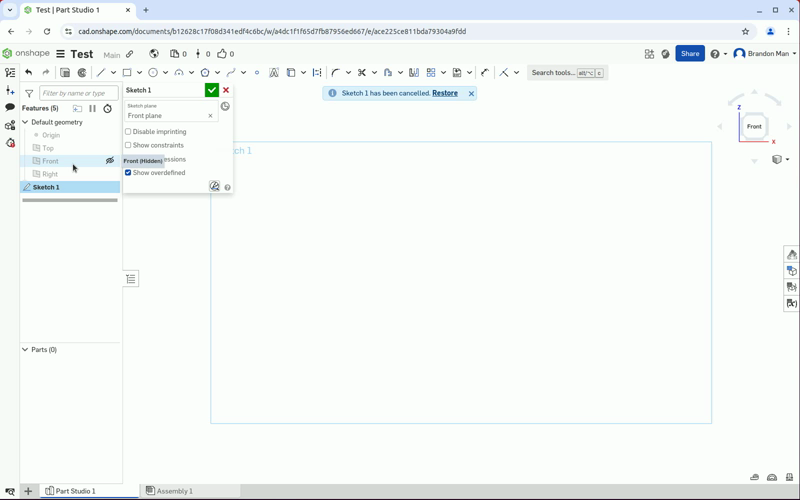
mouse_move(73, 352)
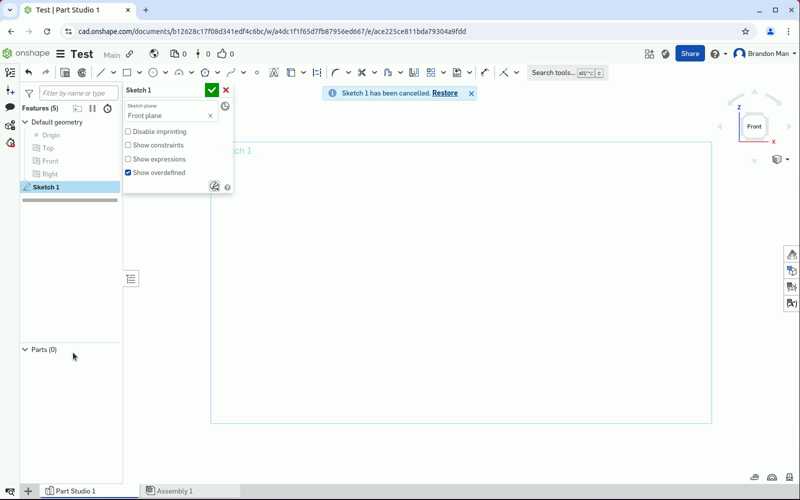
key(y)
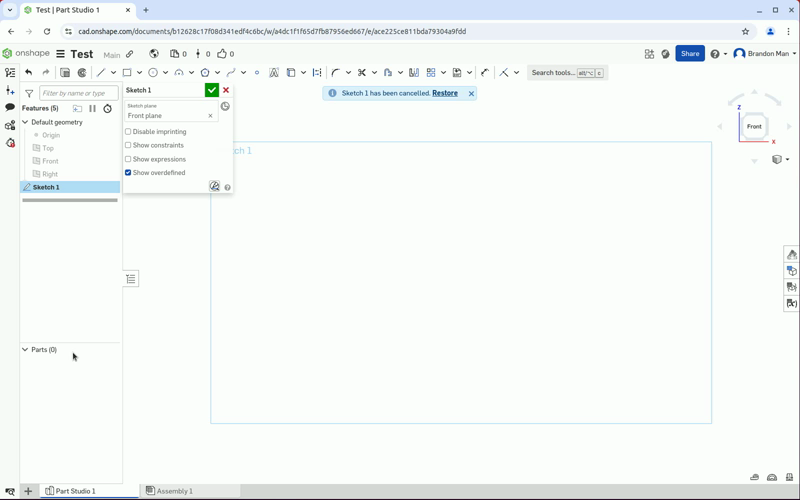
key(l)
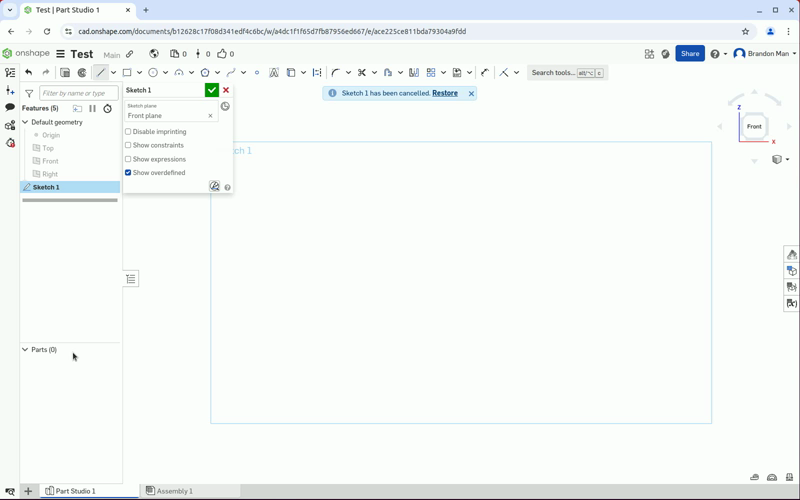
key_down(shift)
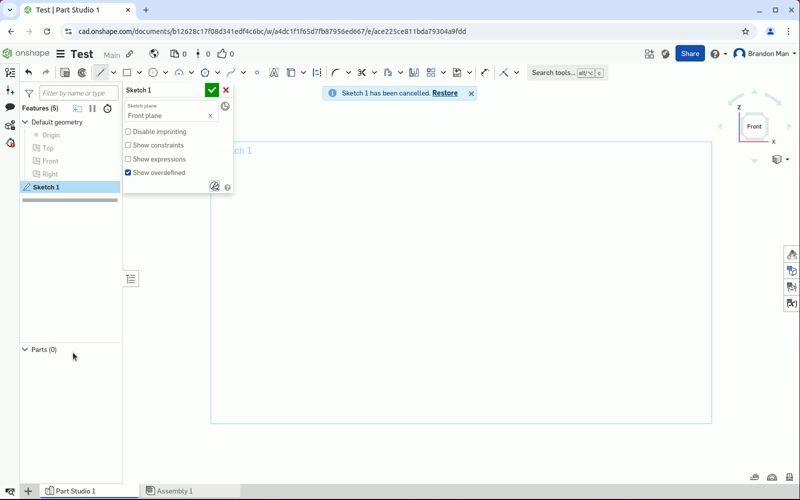
mouse_move(324, 308)
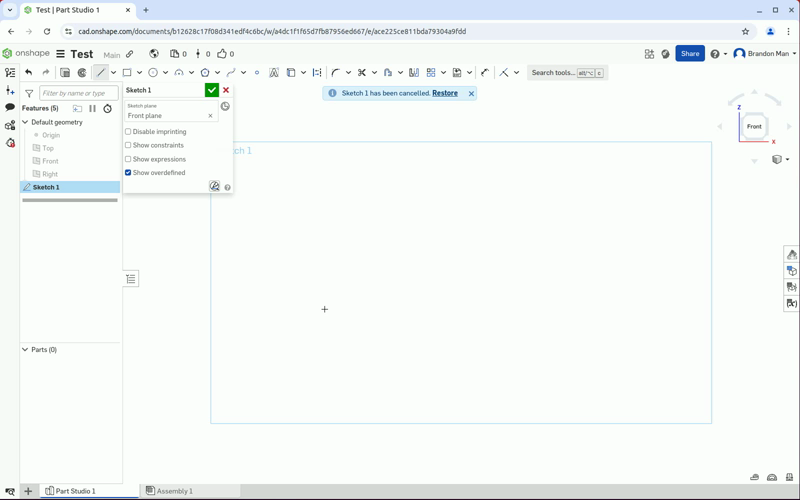
click(324, 308)
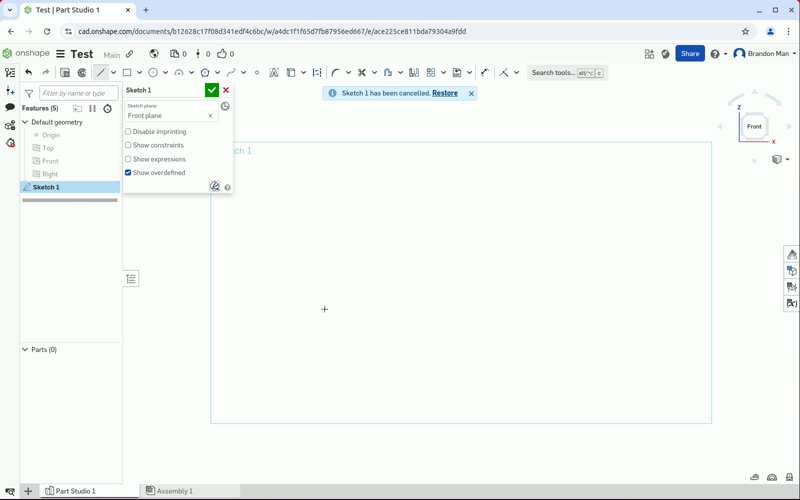
key_up(shift)
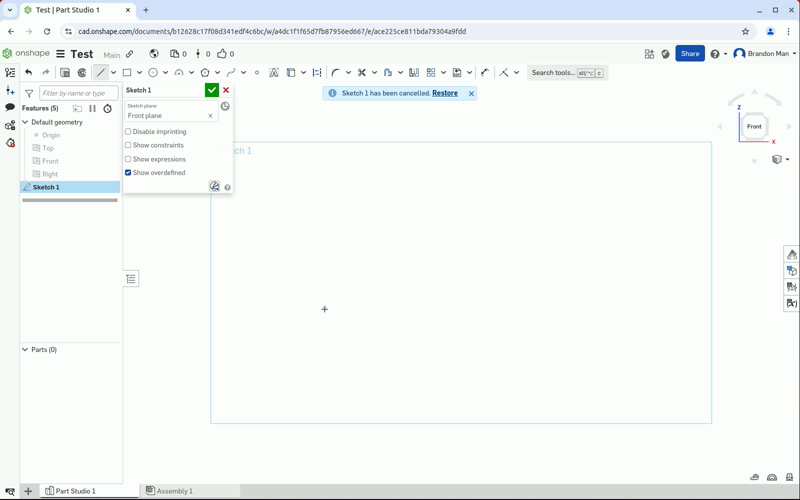
key_down(shift)
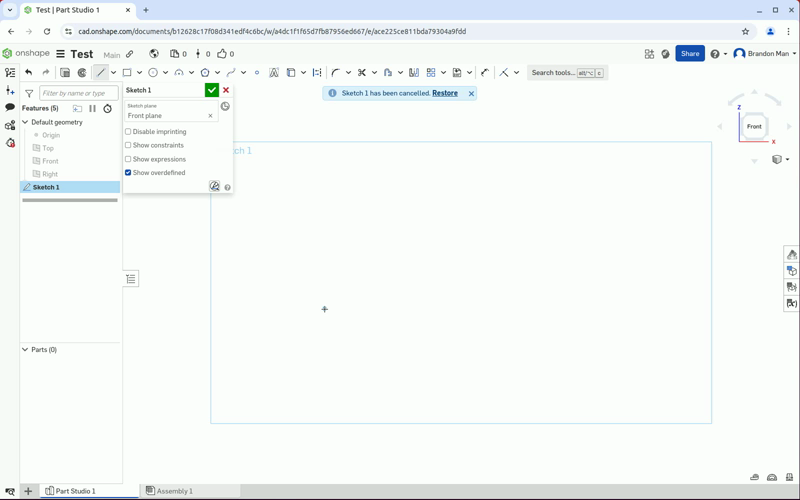
mouse_move(589, 308)
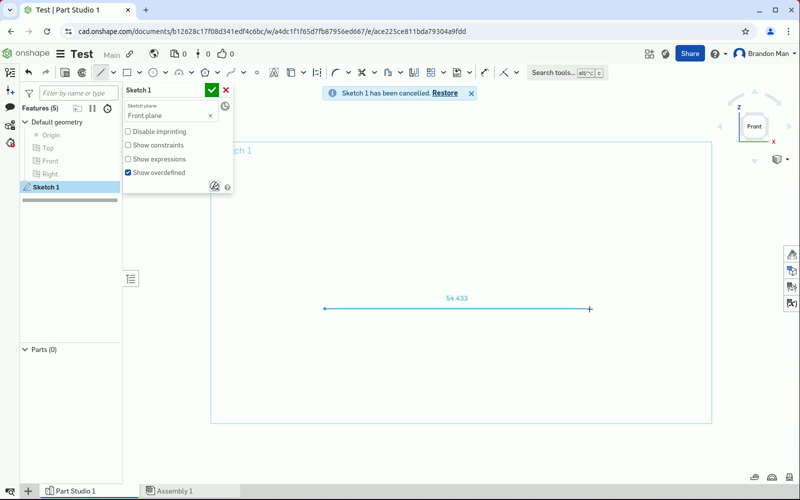
click(589, 308)
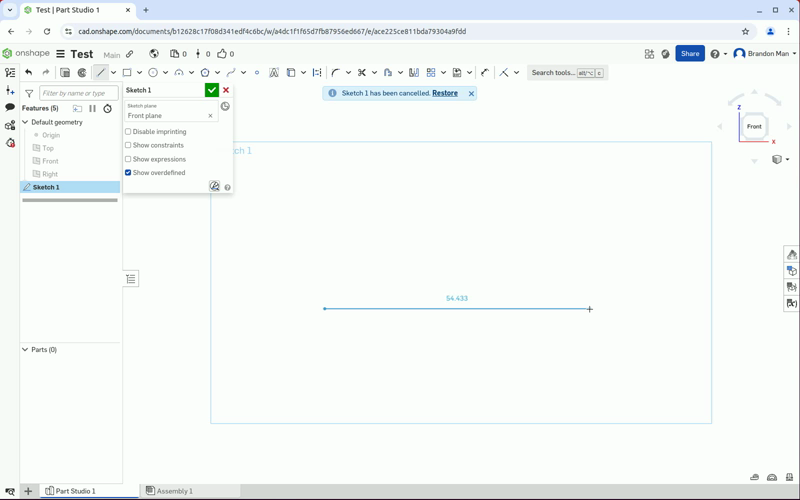
key_up(shift)
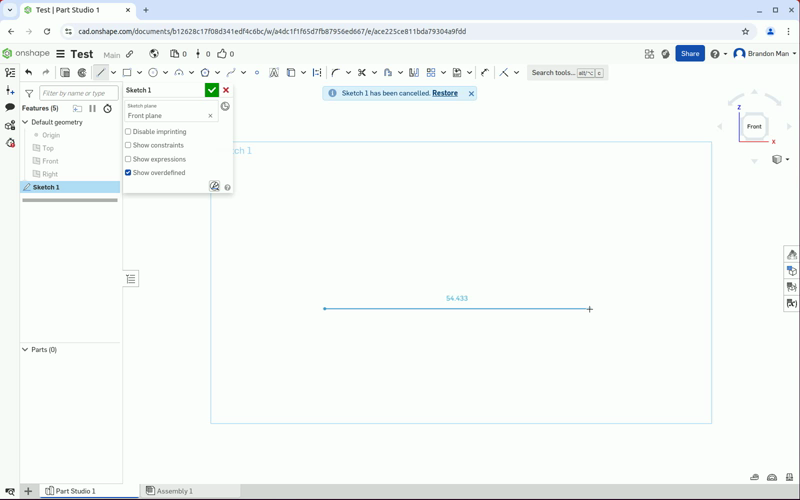
key_down(shift)
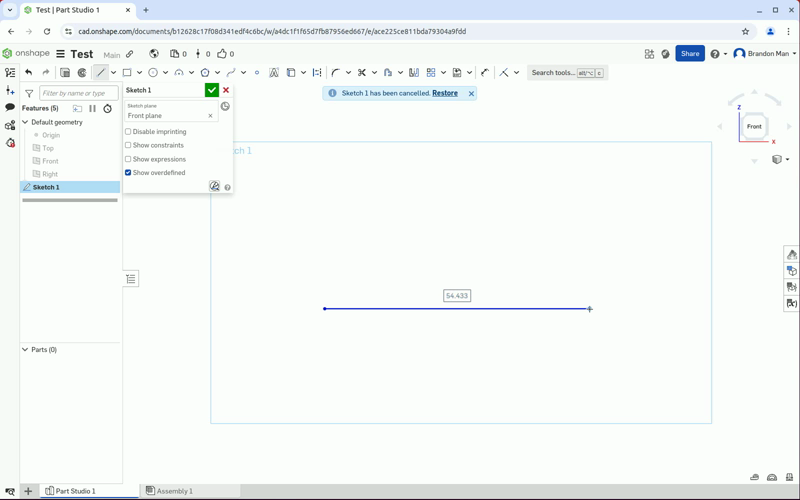
mouse_move(589, 183)
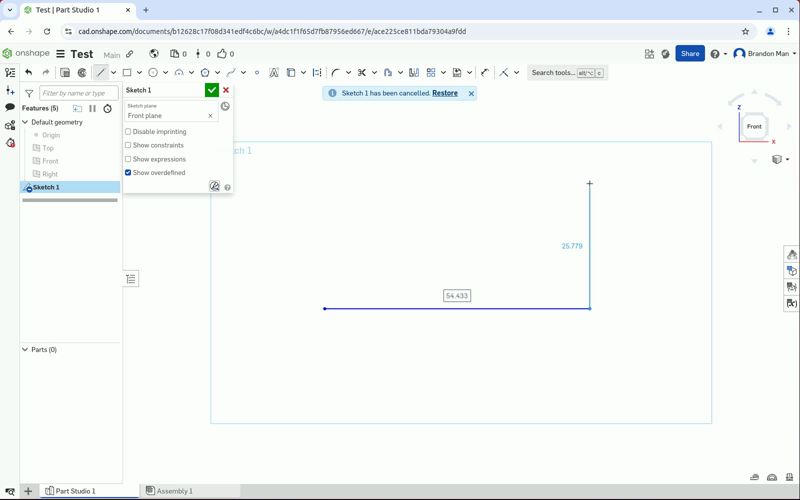
click(589, 183)
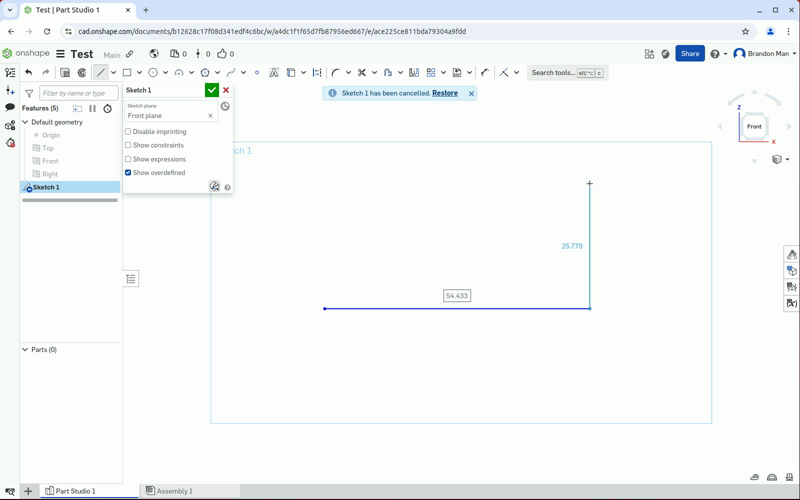
key_up(shift)
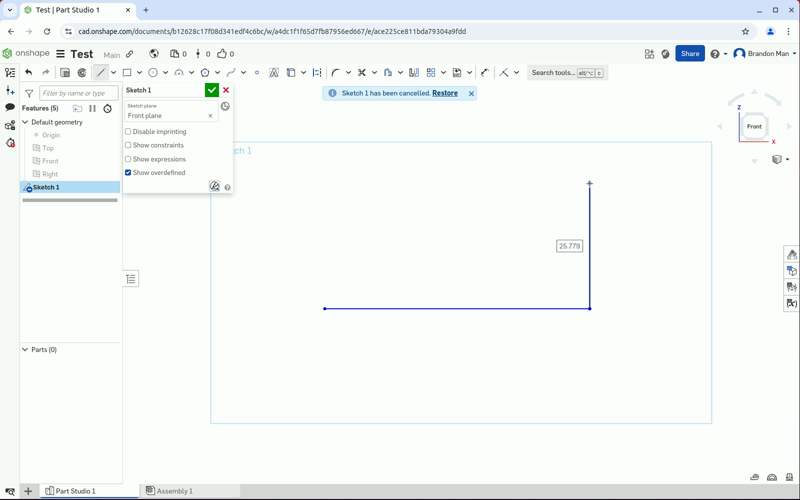
key_down(shift)
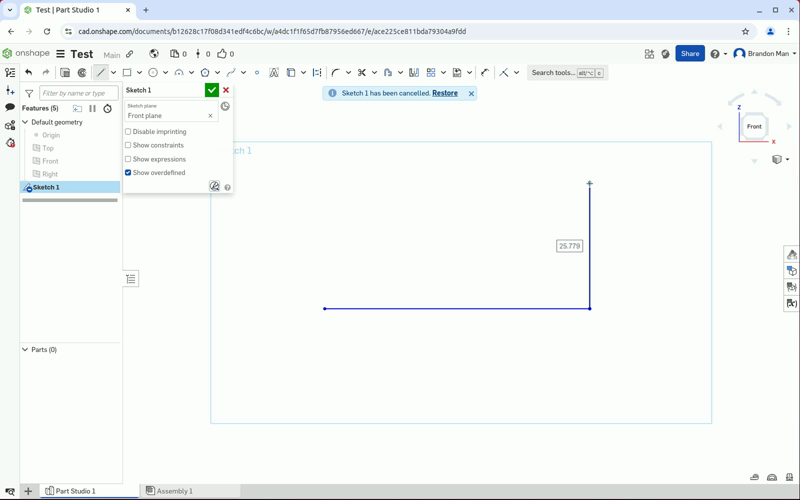
mouse_move(589, 183)
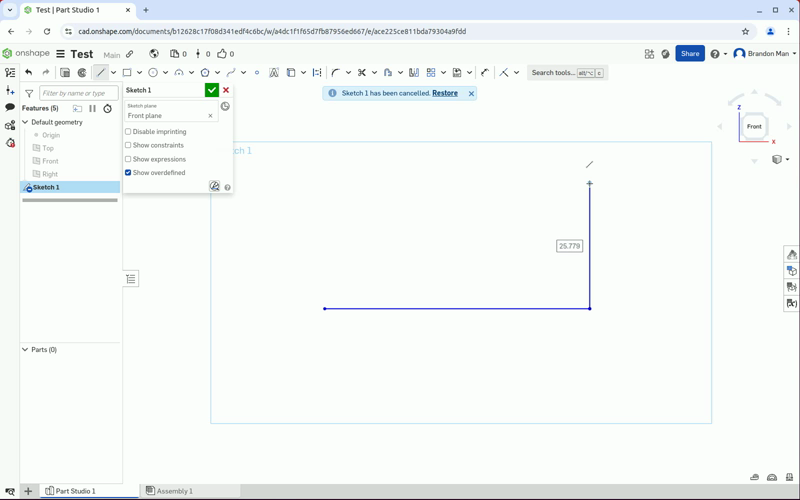
mouse_move(539, 183)
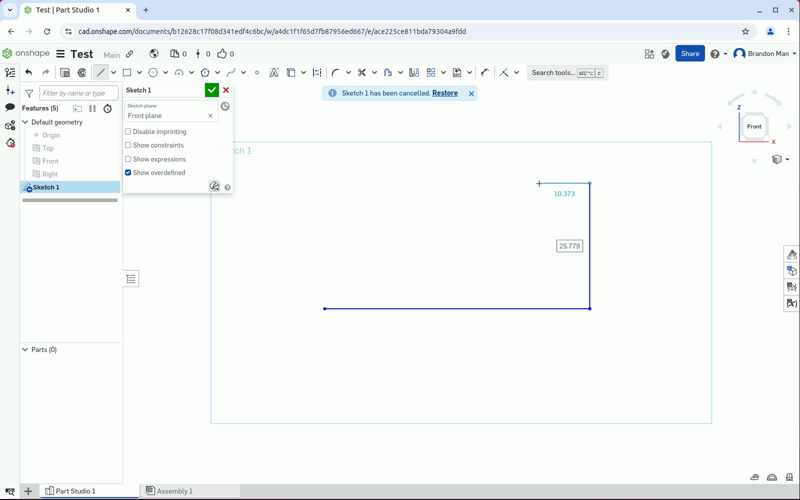
click(539, 183)
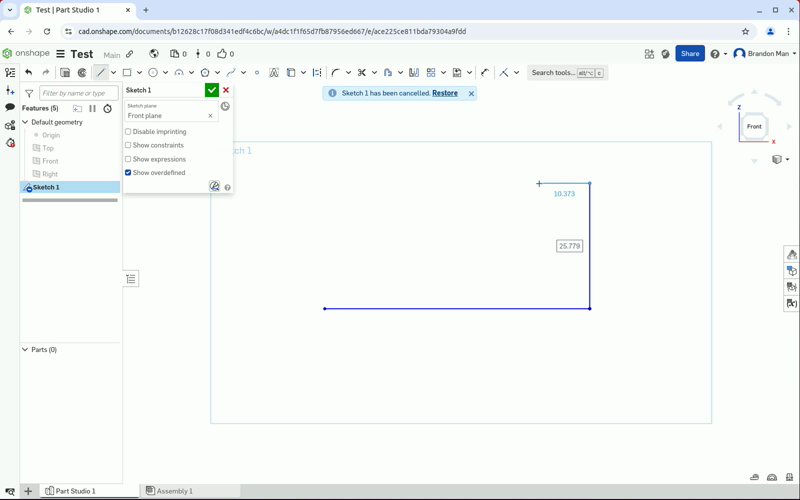
key_up(shift)
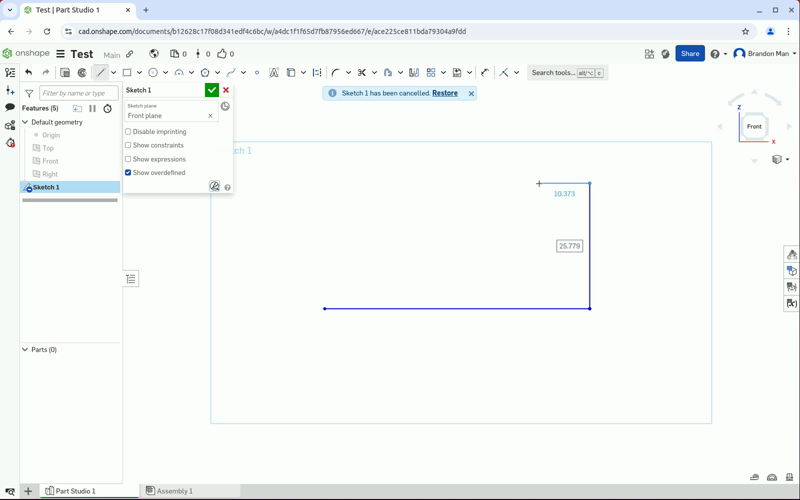
key_down(shift)
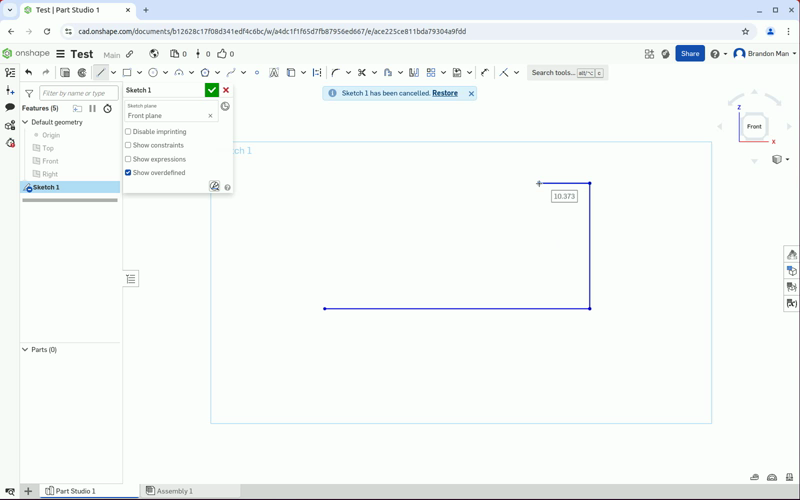
mouse_move(379, 183)
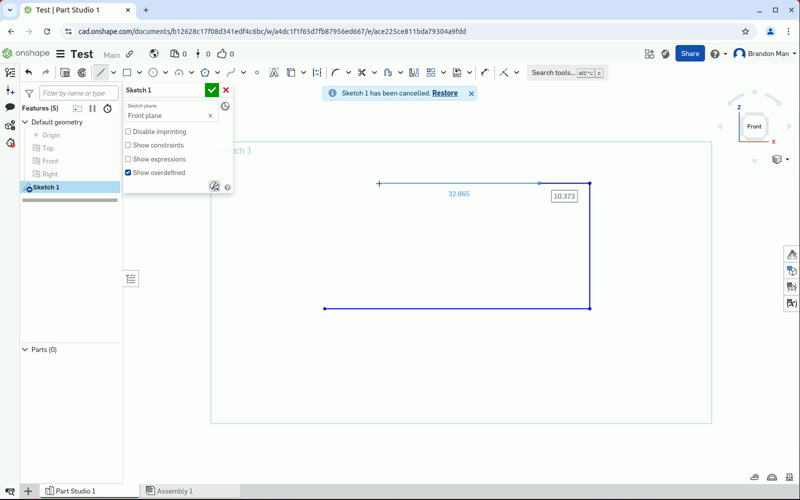
click(379, 183)
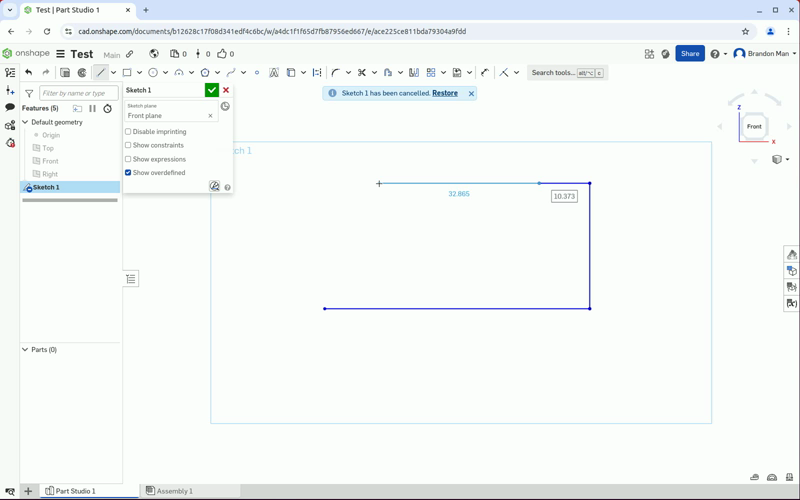
key_up(shift)
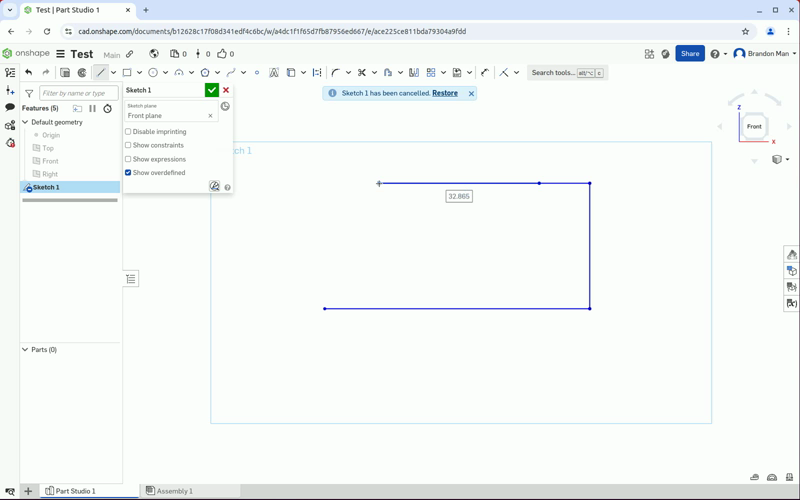
key_down(shift)
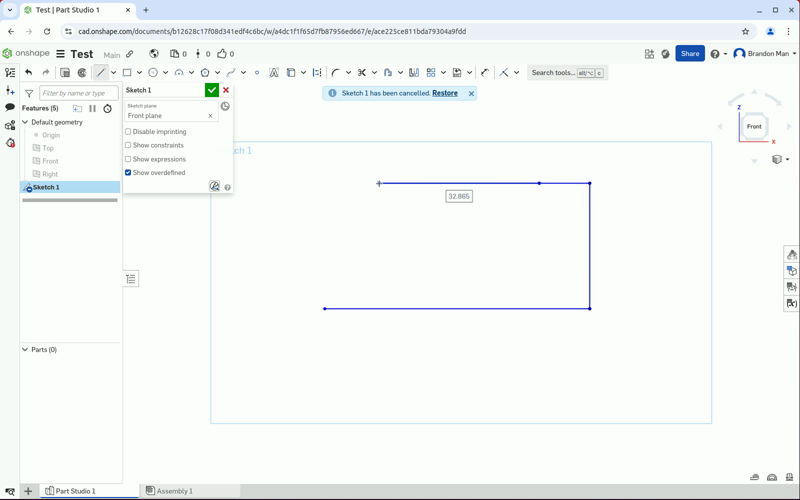
mouse_move(409, 183)
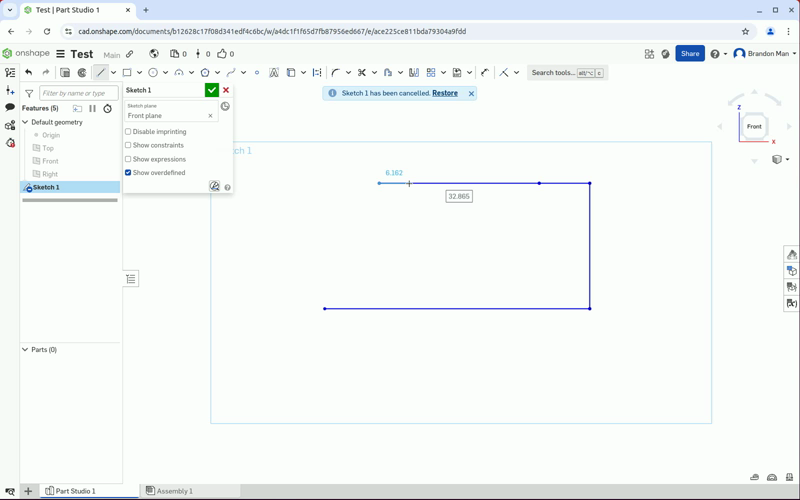
mouse_move(324, 183)
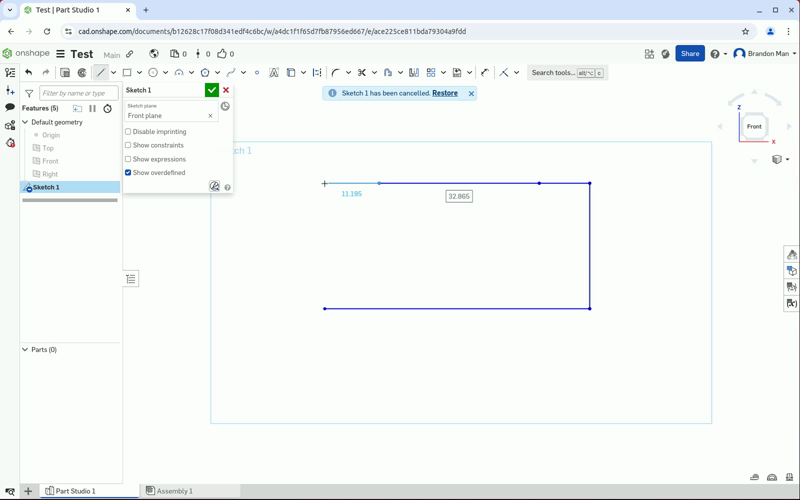
click(324, 183)
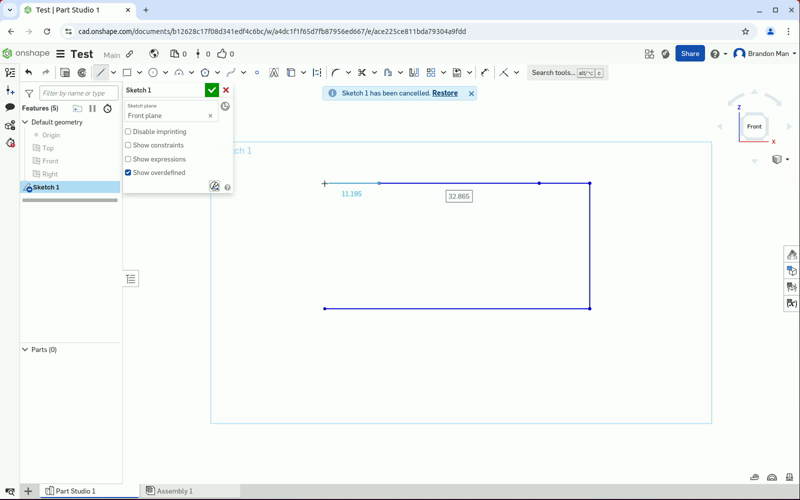
key_up(shift)
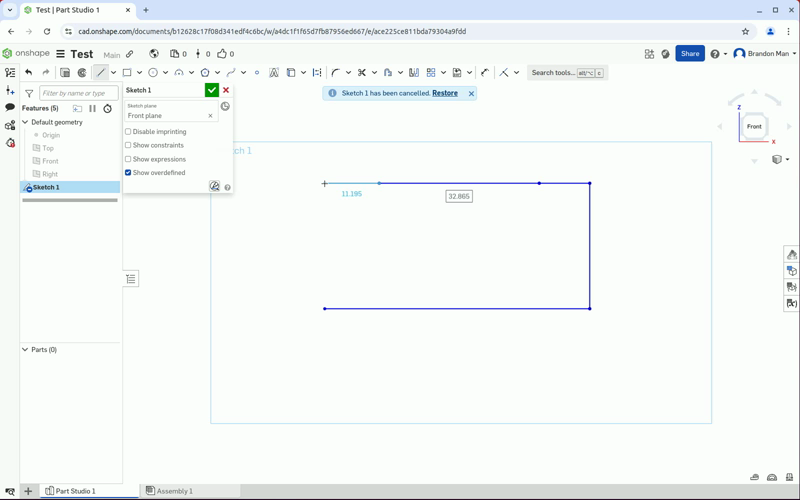
key_down(shift)
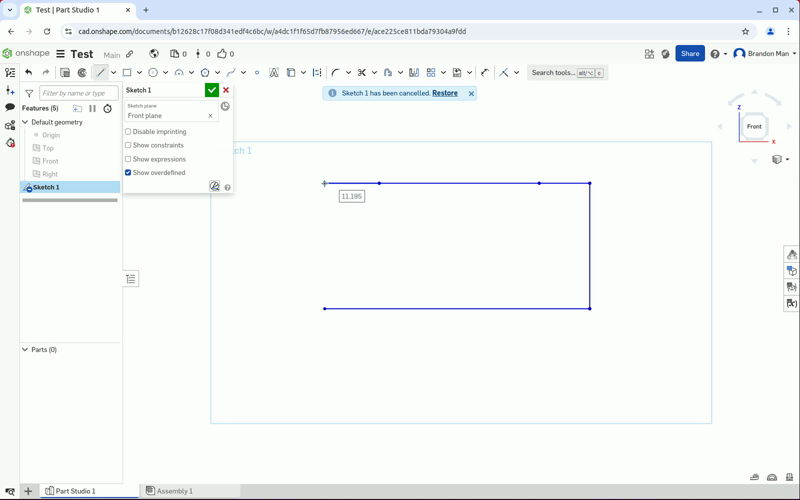
mouse_move(324, 308)
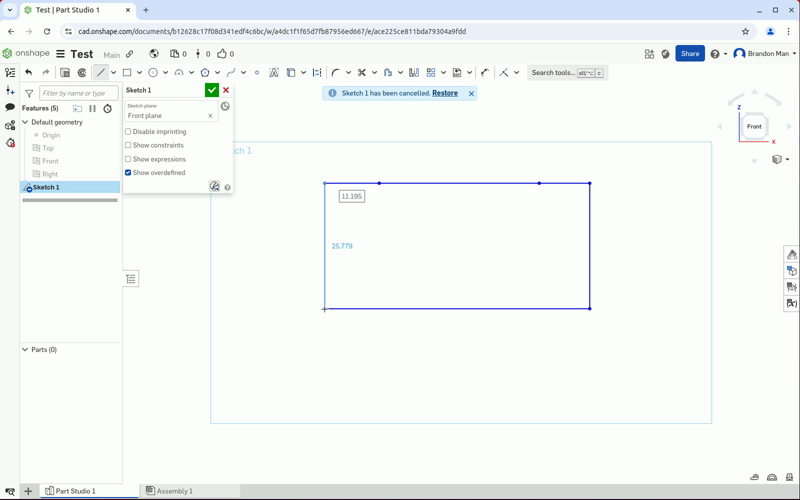
key_up(shift)
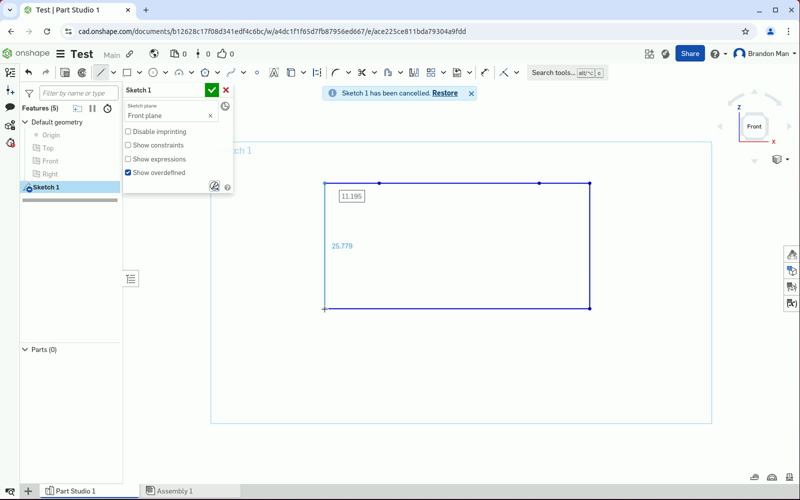
click(324, 308)
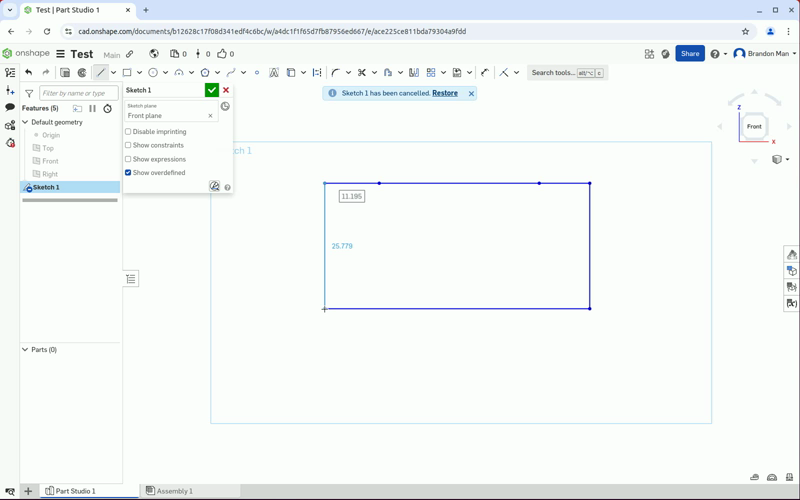
key(esc)
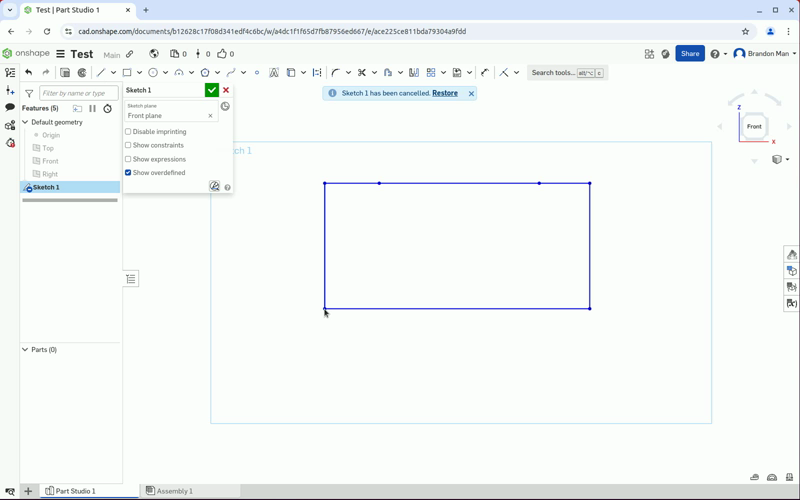
mouse_move(532, 219)
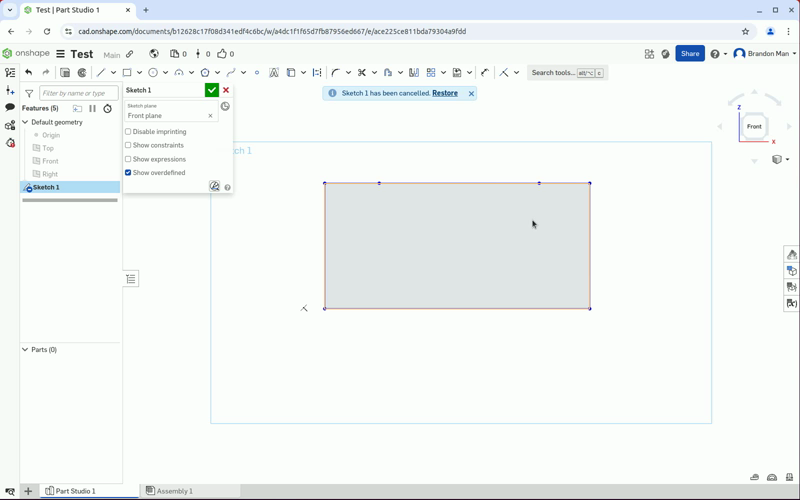
click(532, 219)
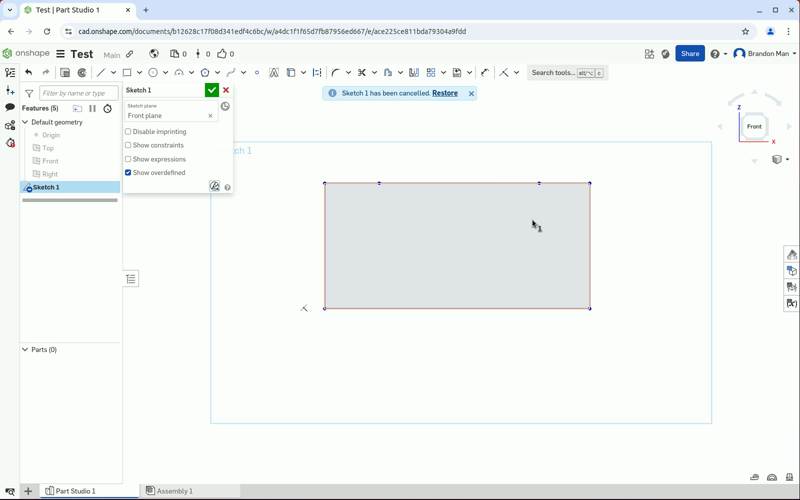
mouse_move(73, 352)
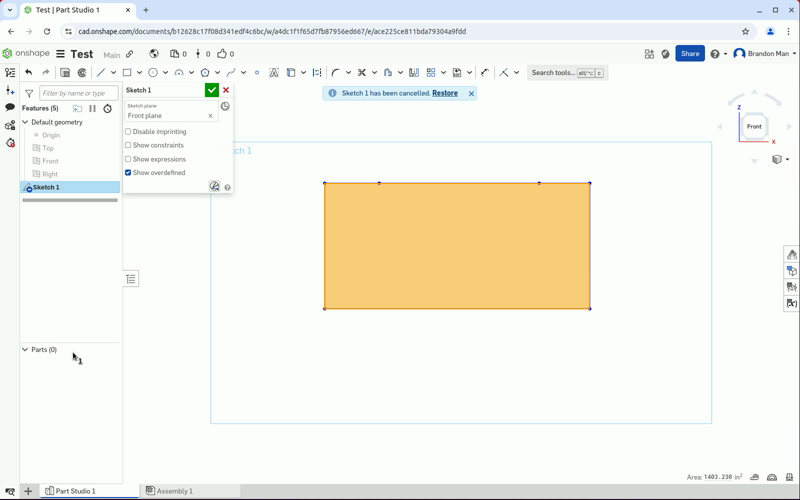
key(shift+y)
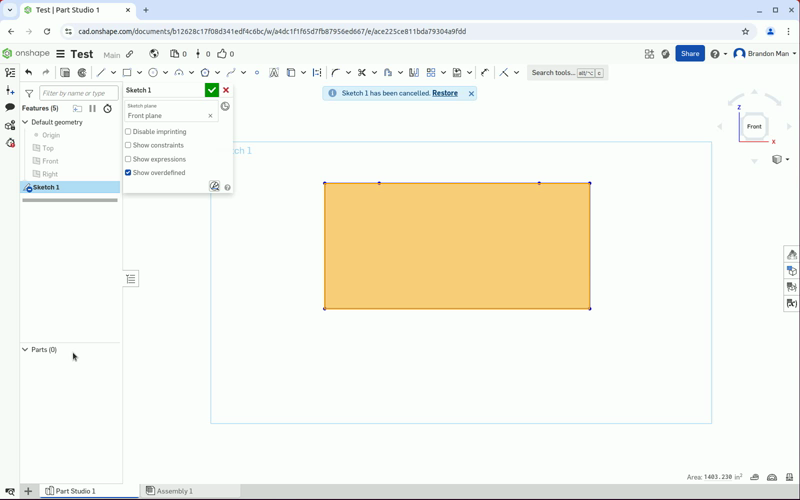
key(shift+e)
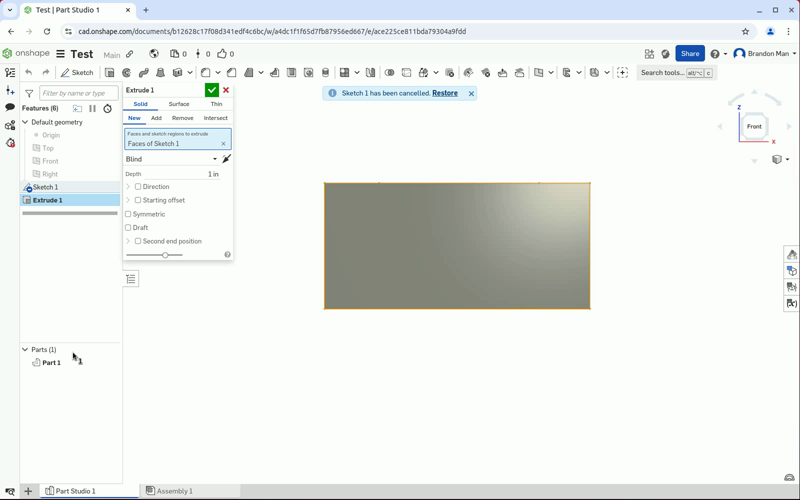
mouse_move(143, 106)
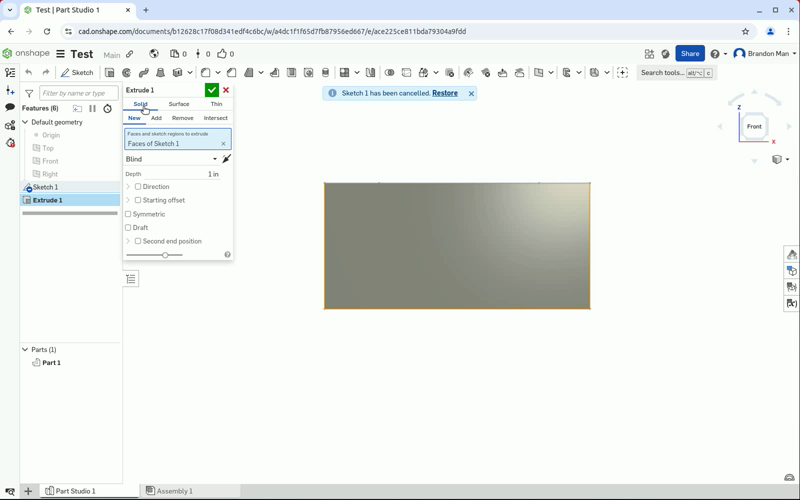
click(143, 106)
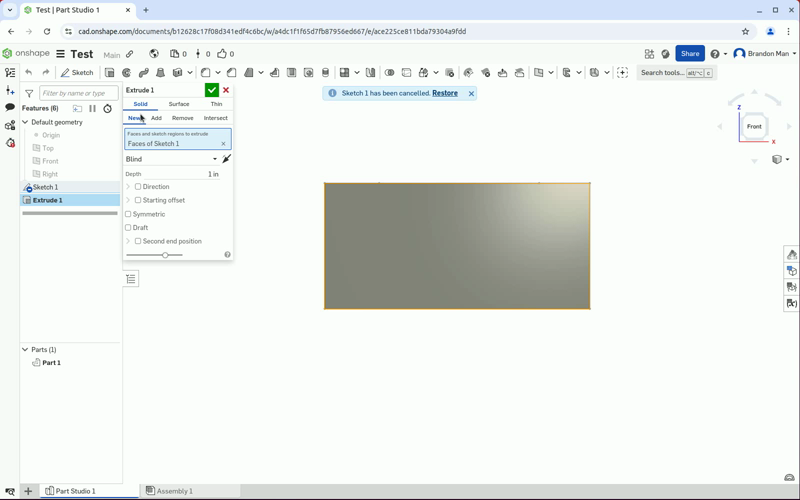
mouse_move(137, 120)
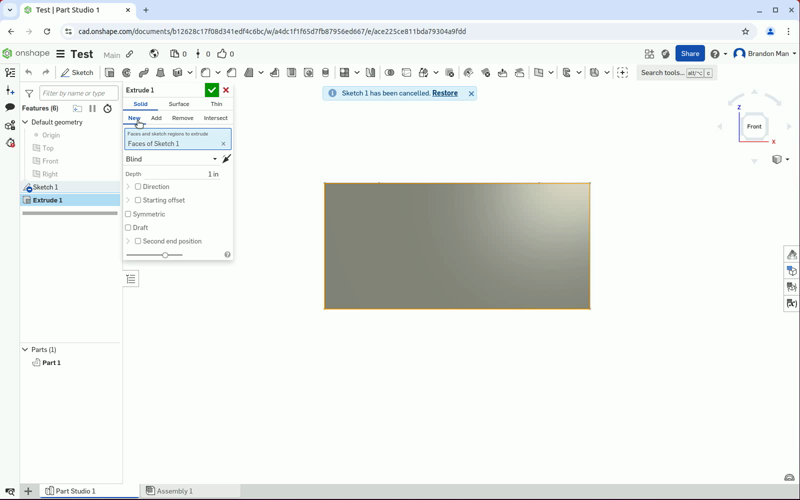
click(137, 120)
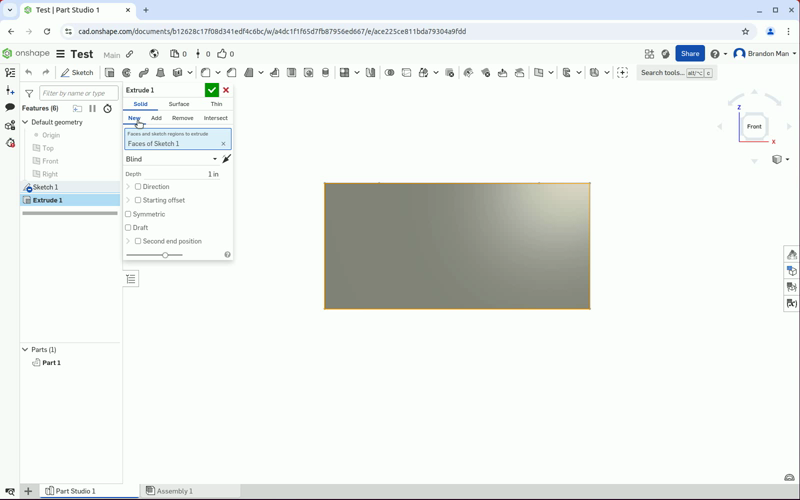
key(tab, 4)
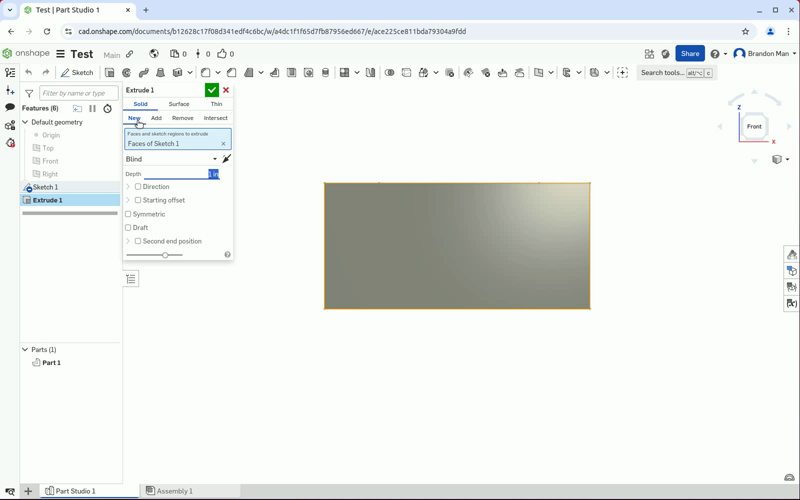
text(12.758)
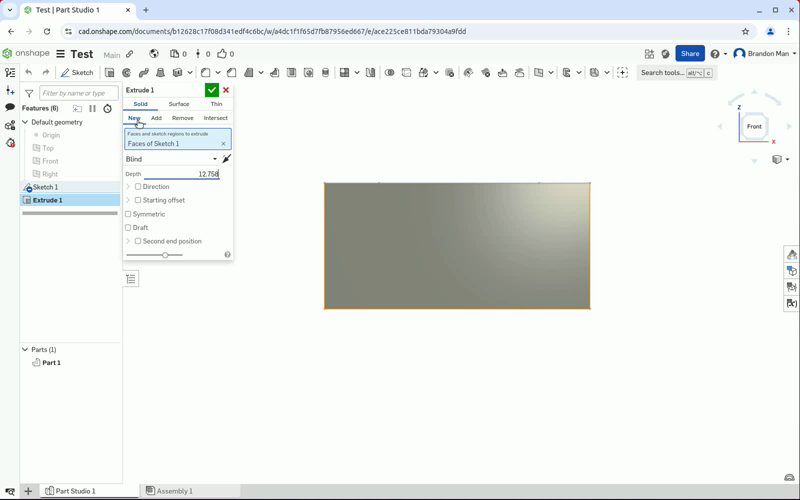
key(enter)
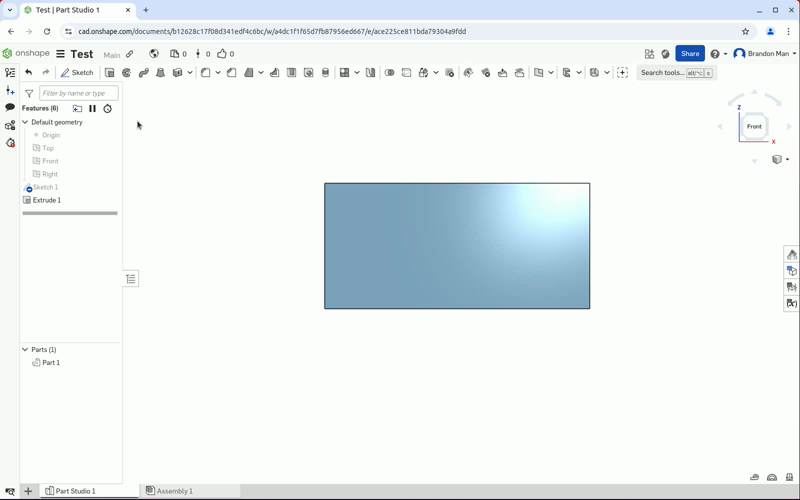
key(shift+h)
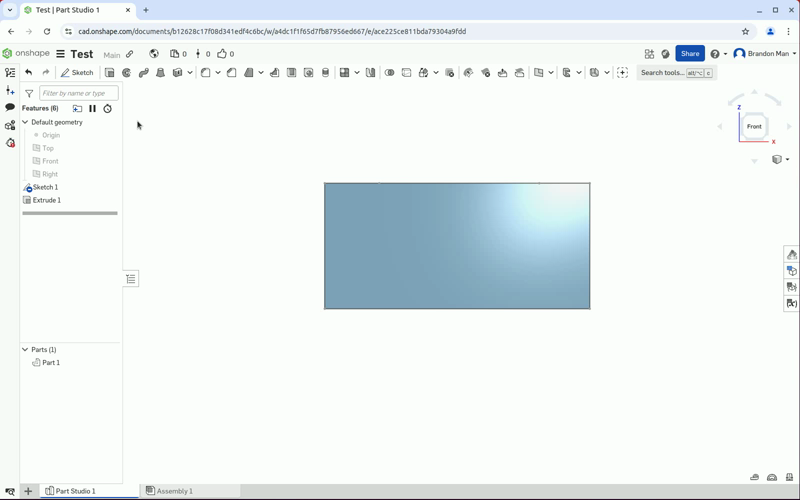
key(shift+h)
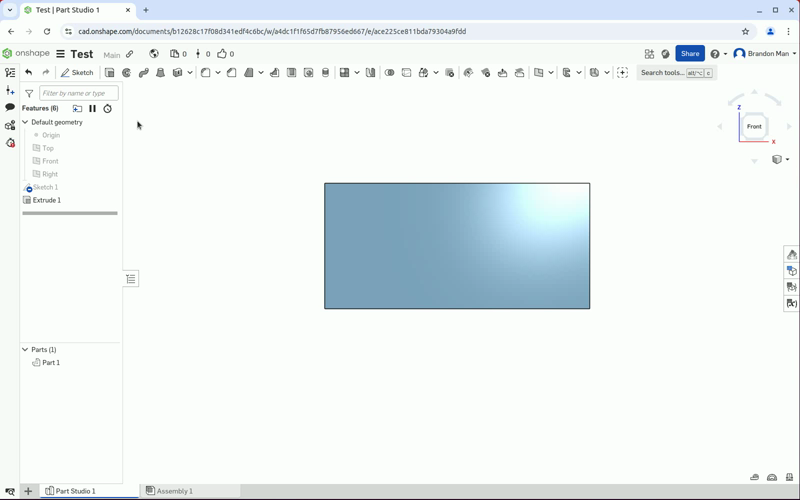
mouse_move(73, 189)
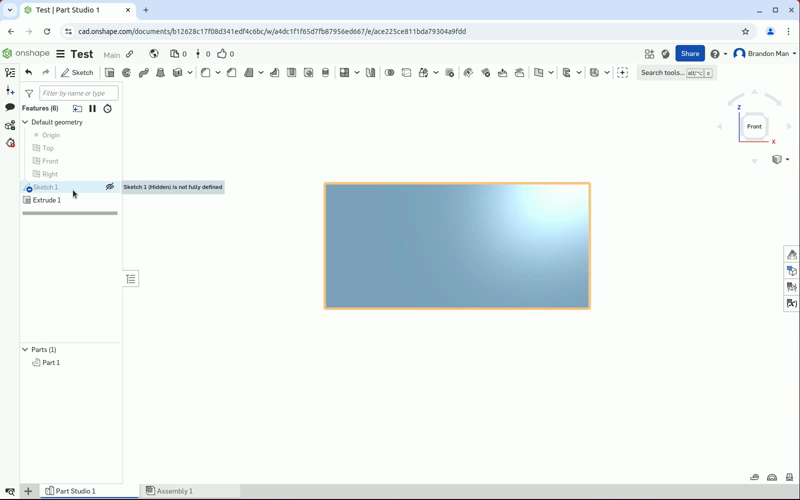
click(73, 189)
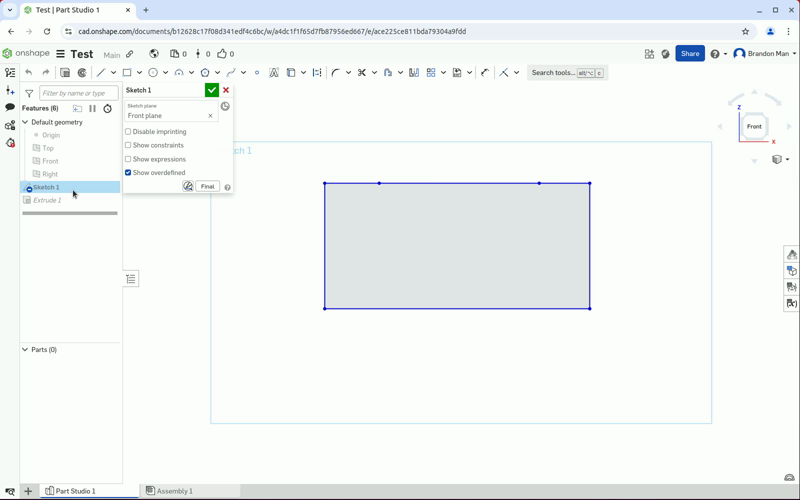
mouse_move(229, 92)
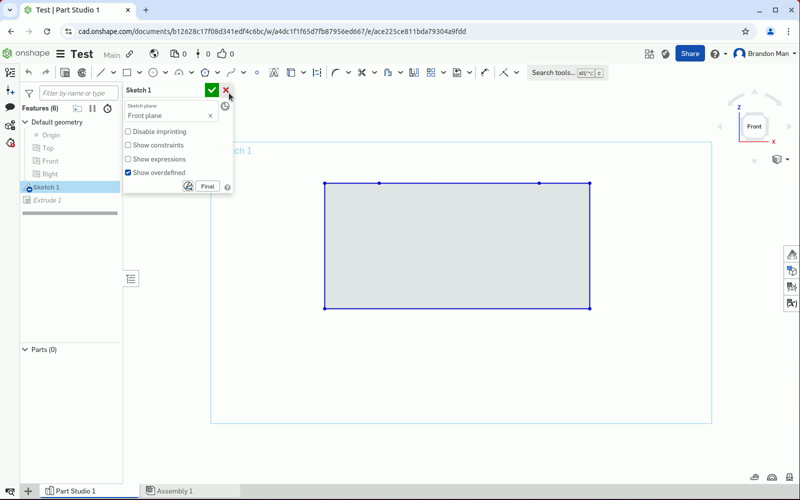
click(229, 92)
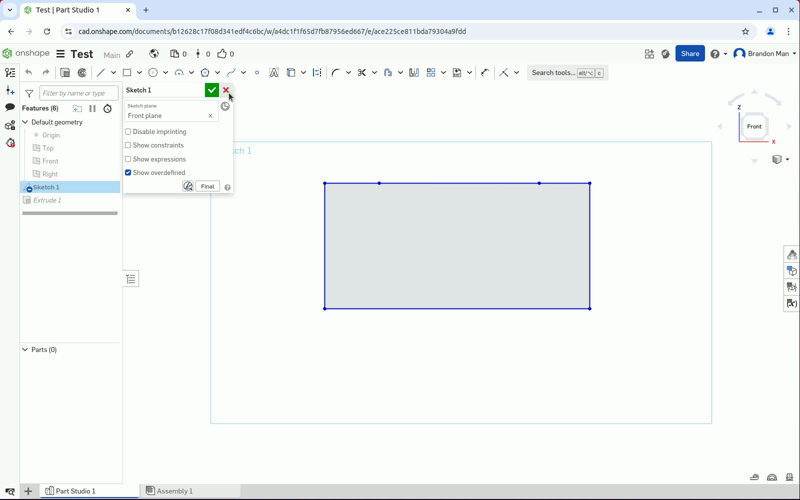
key(shift+s)
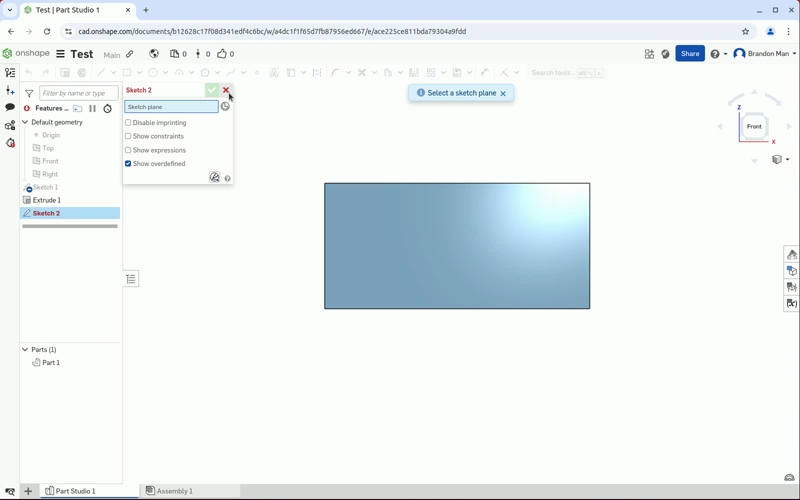
mouse_move(73, 163)
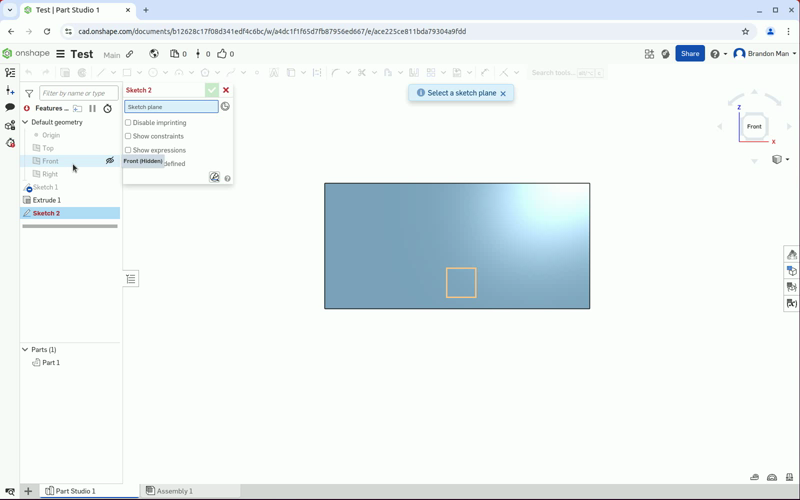
click(73, 163)
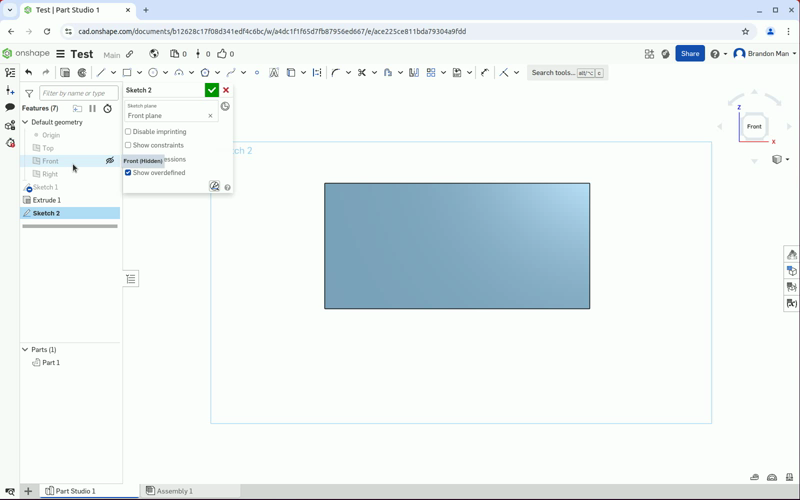
mouse_move(73, 352)
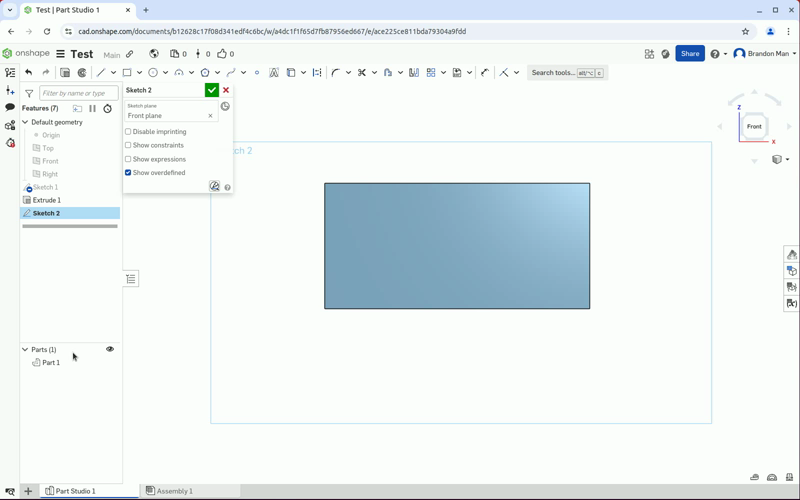
key(y)
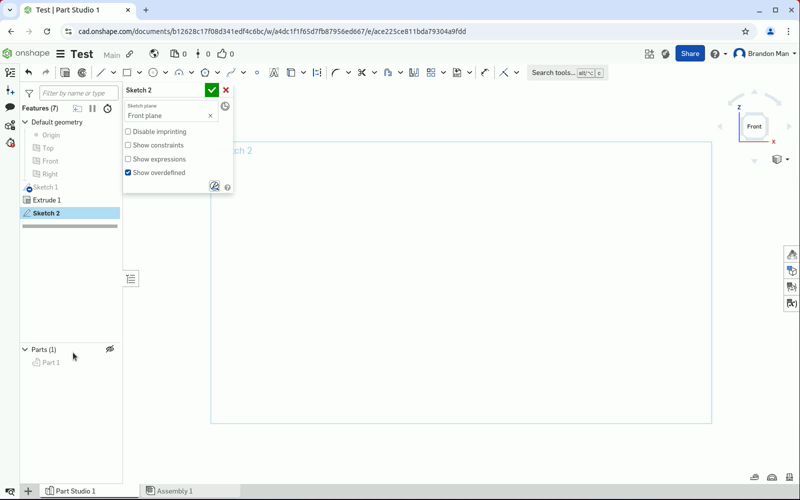
key(l)
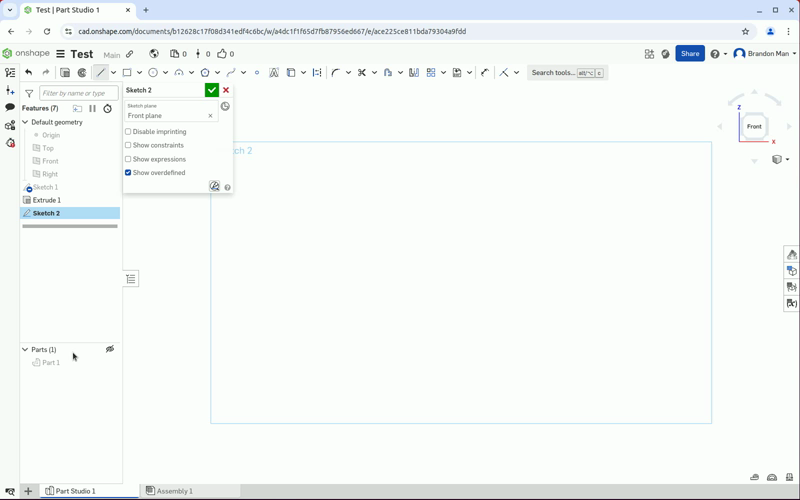
key_down(shift)
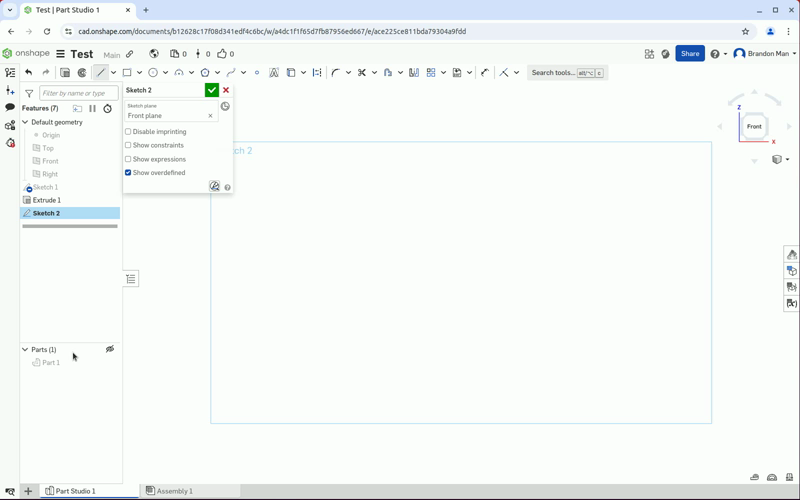
mouse_move(541, 180)
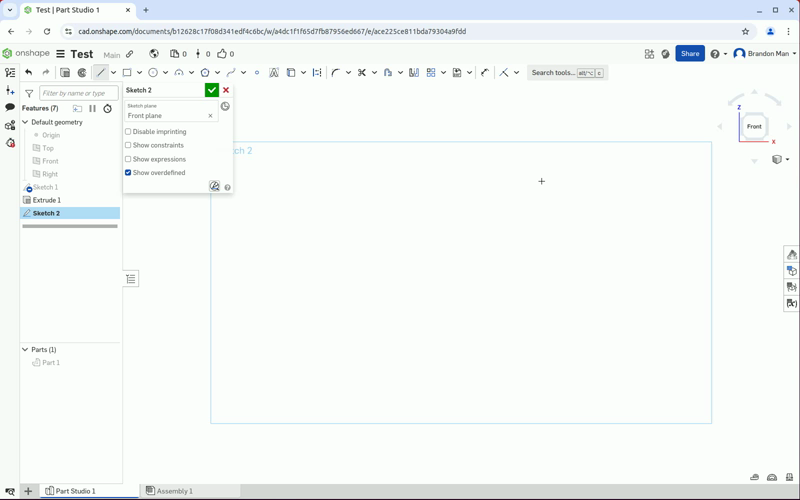
click(541, 180)
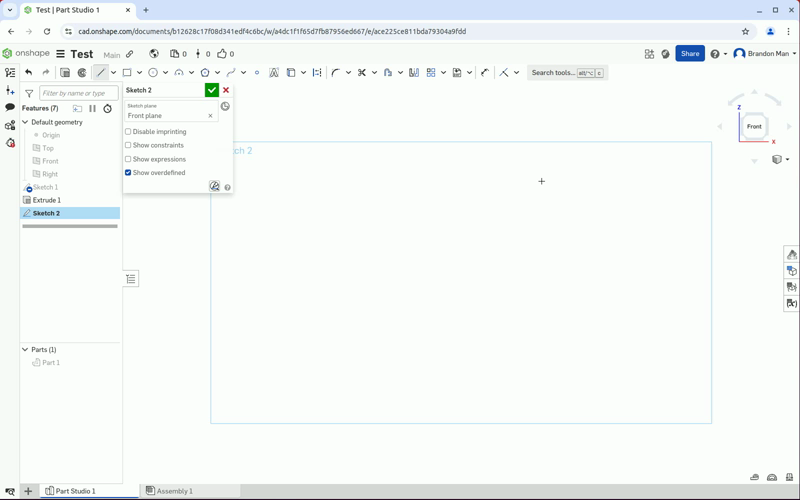
key_up(shift)
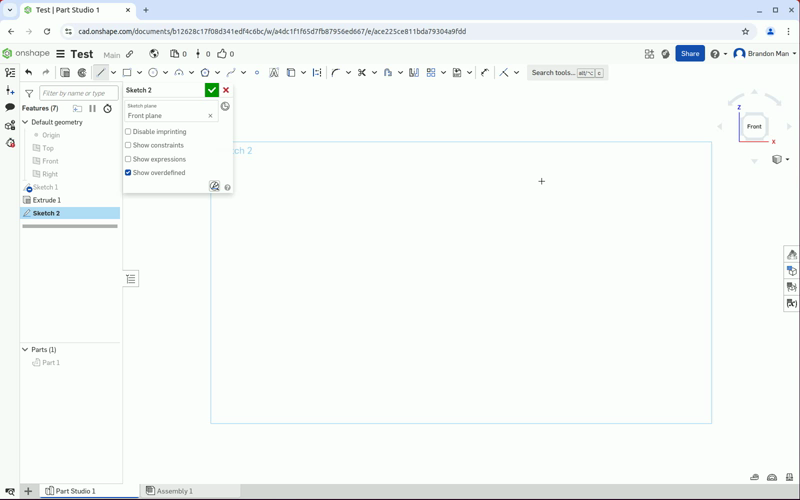
key_down(shift)
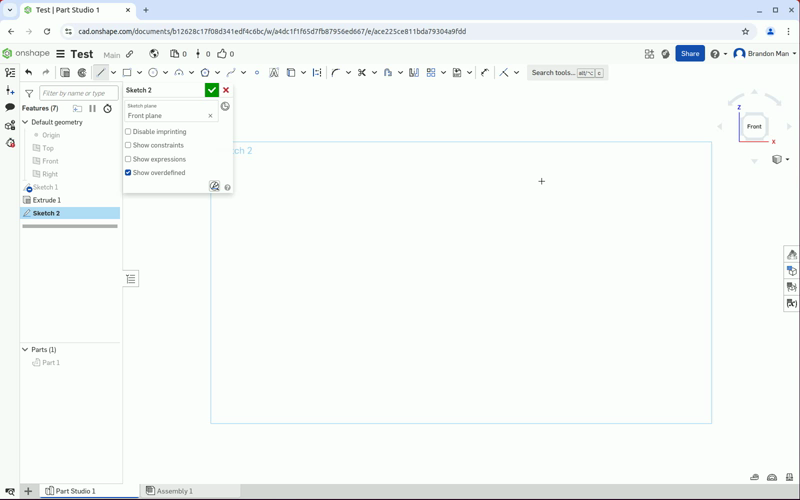
mouse_move(571, 180)
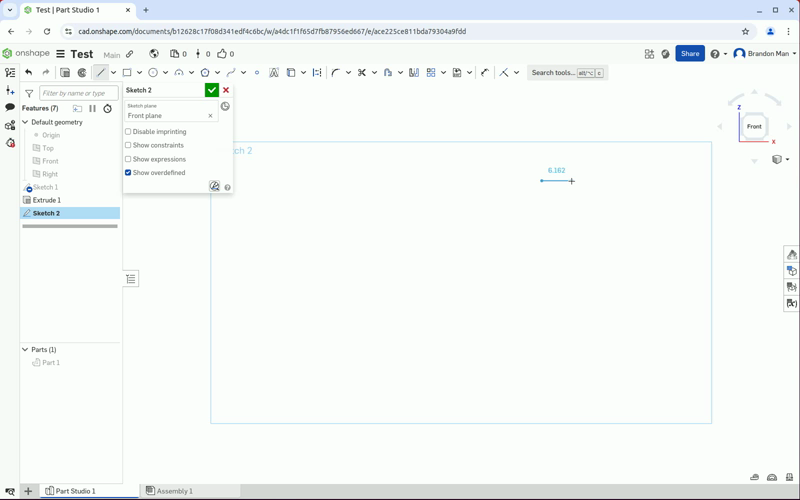
mouse_move(588, 180)
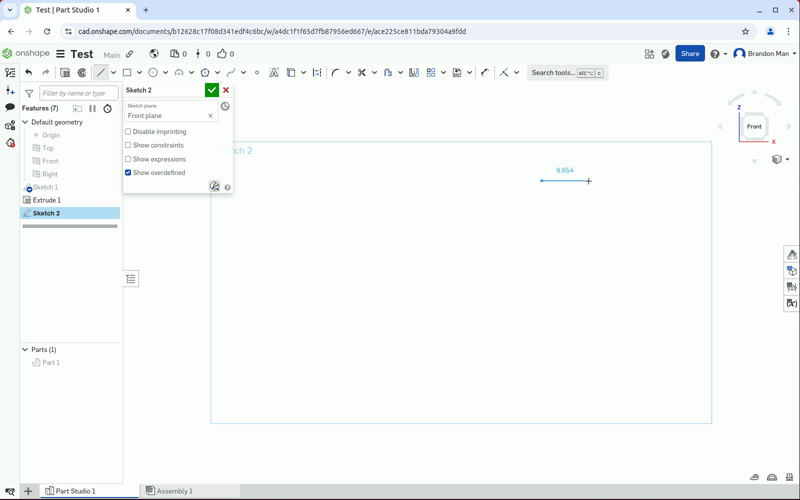
click(588, 180)
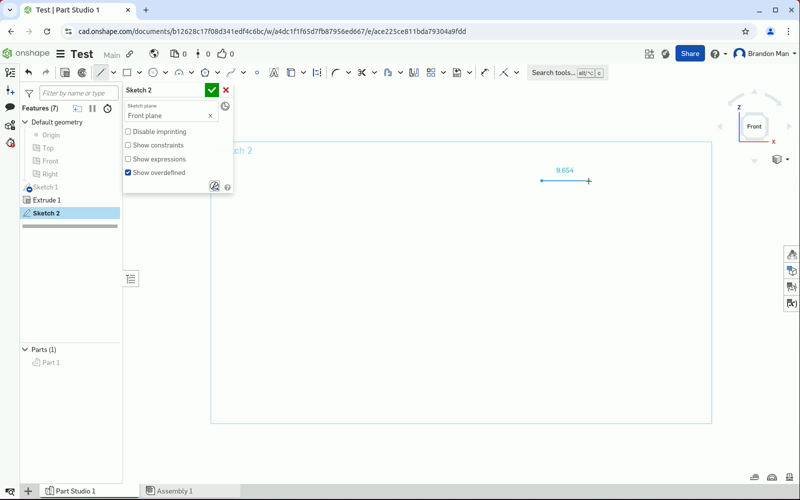
key_up(shift)
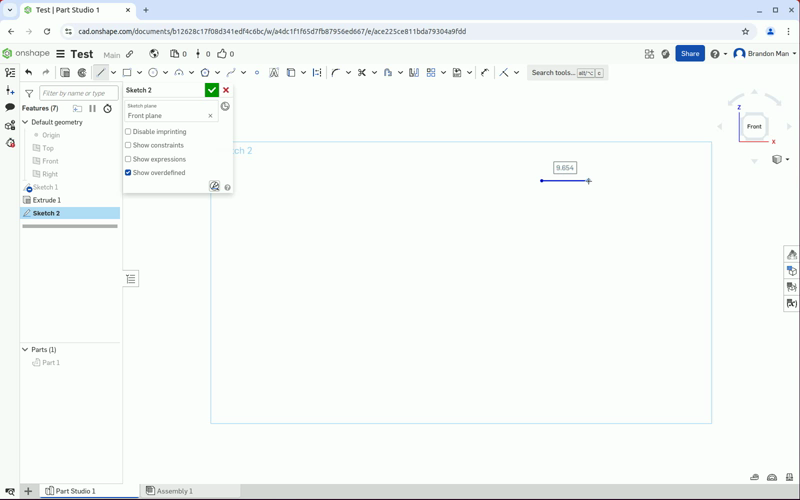
key_down(shift)
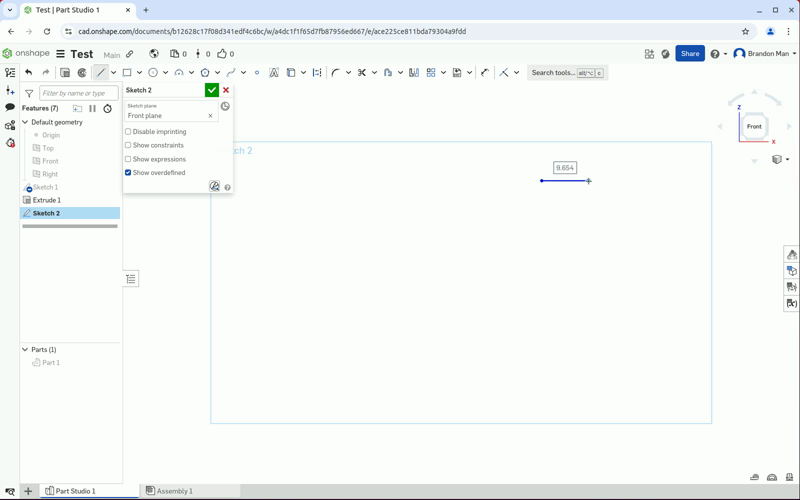
mouse_move(589, 180)
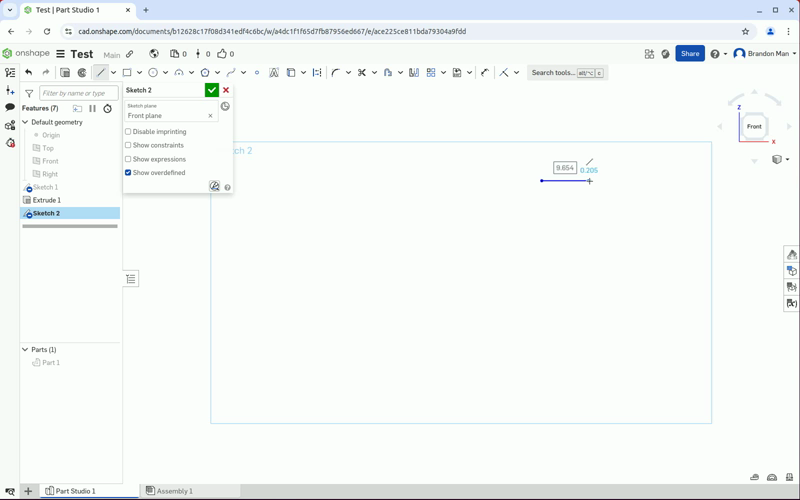
mouse_move(589, 156)
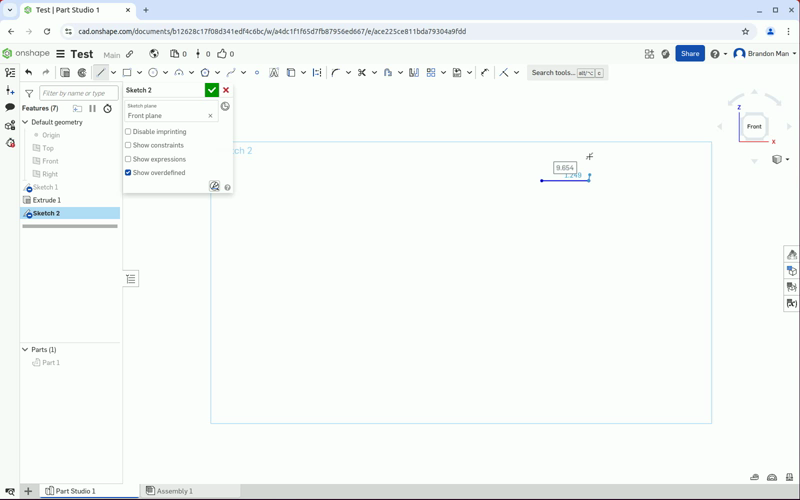
click(589, 156)
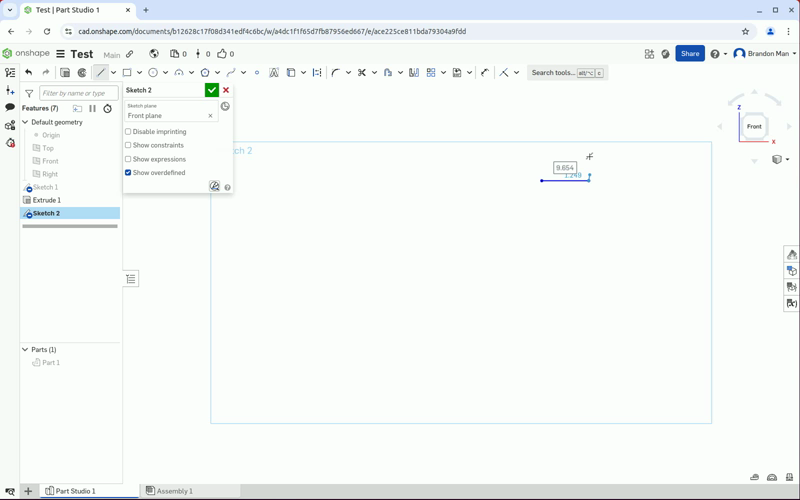
key_up(shift)
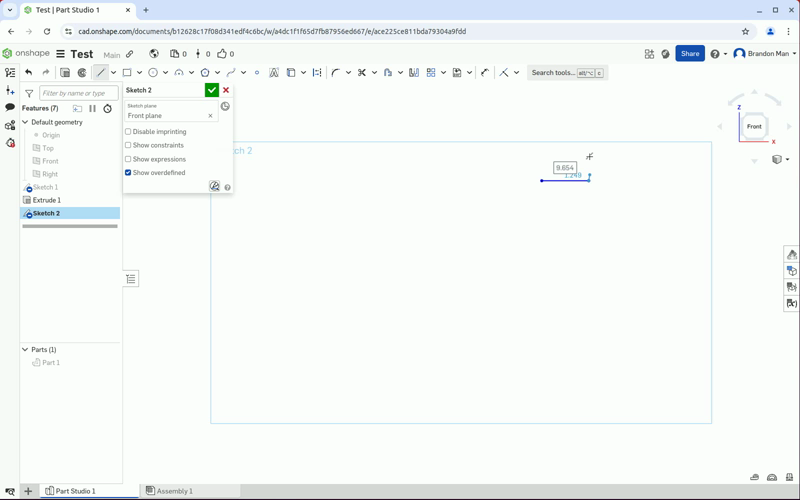
key_down(shift)
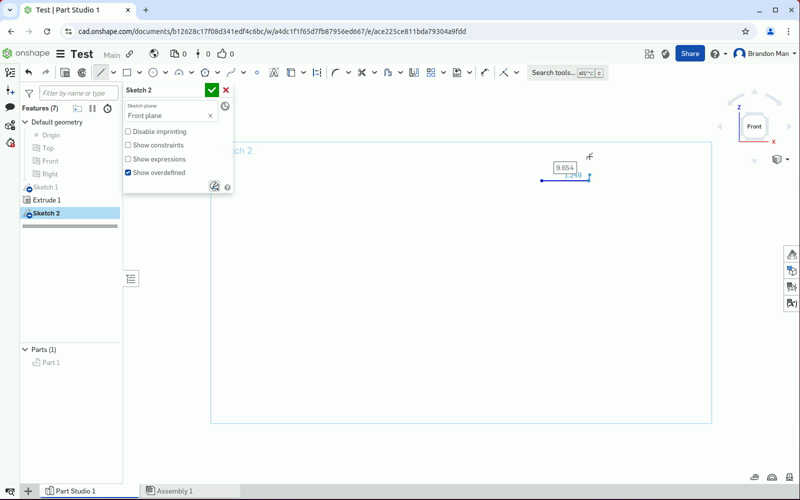
mouse_move(589, 221)
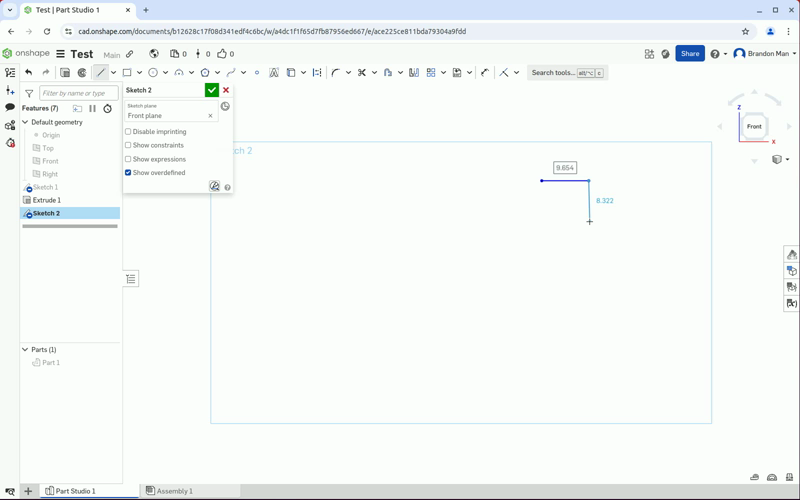
click(589, 221)
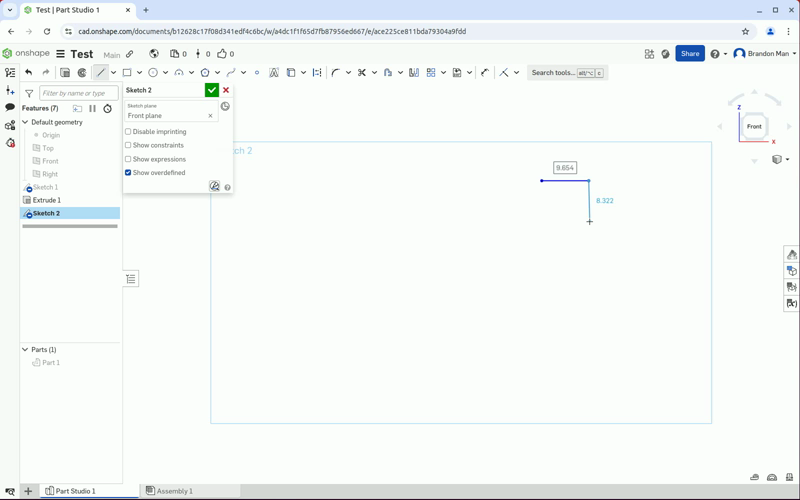
key_up(shift)
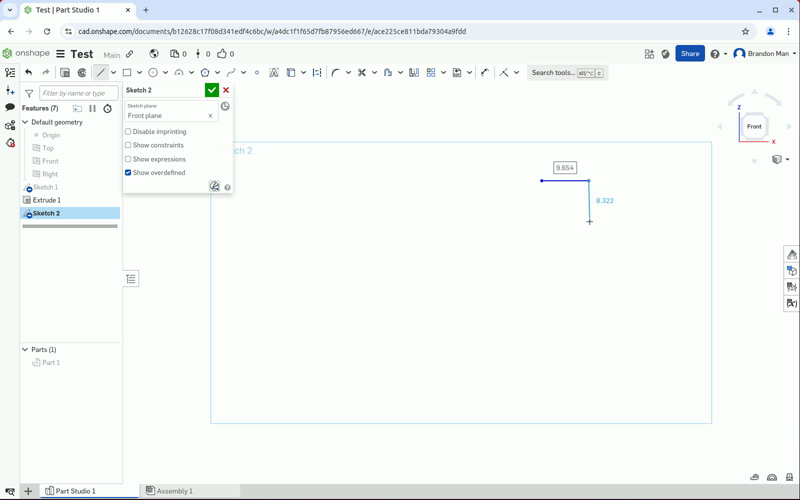
key_down(shift)
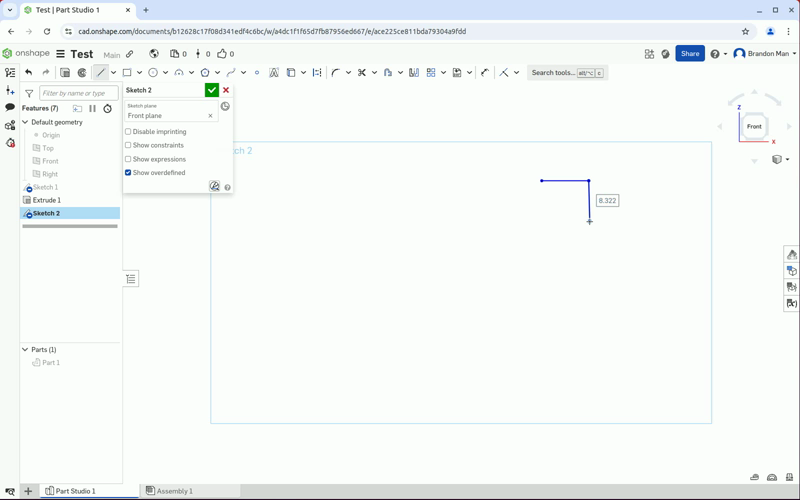
mouse_move(589, 114)
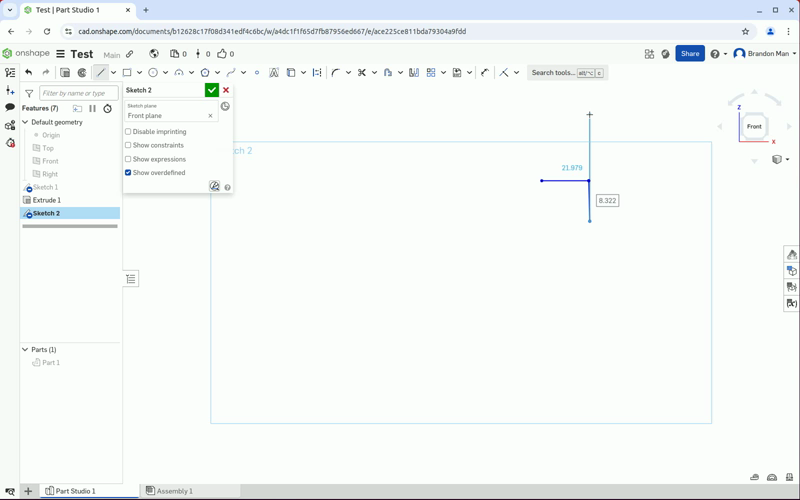
click(589, 114)
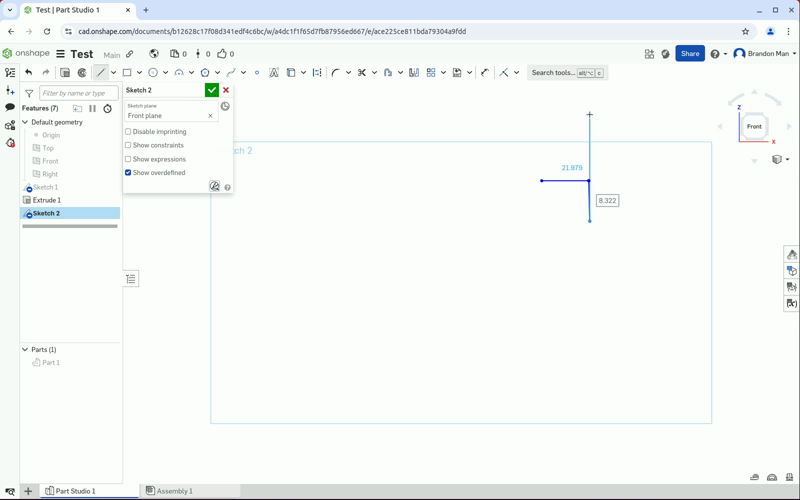
key_up(shift)
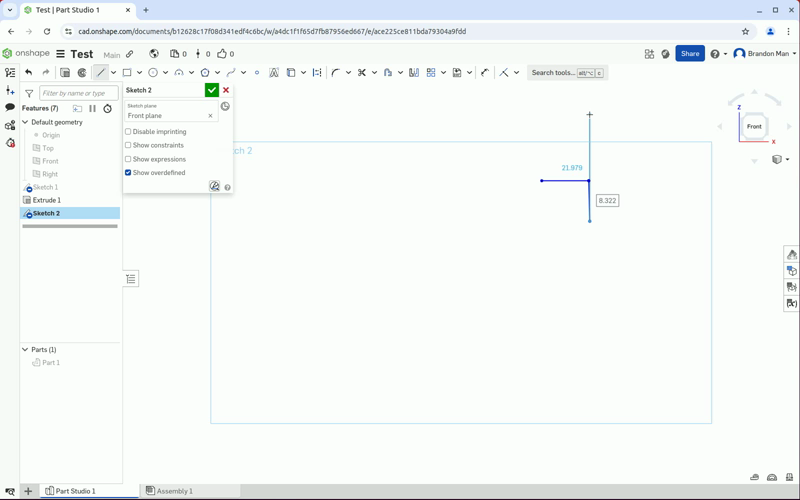
key_down(shift)
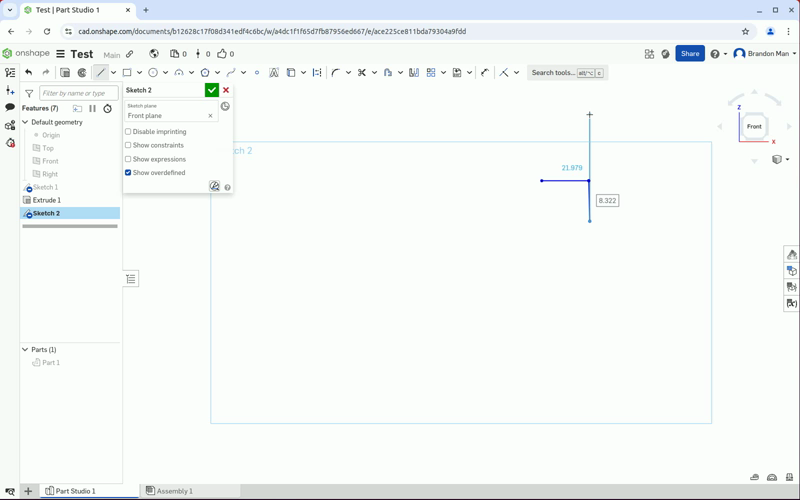
mouse_move(589, 124)
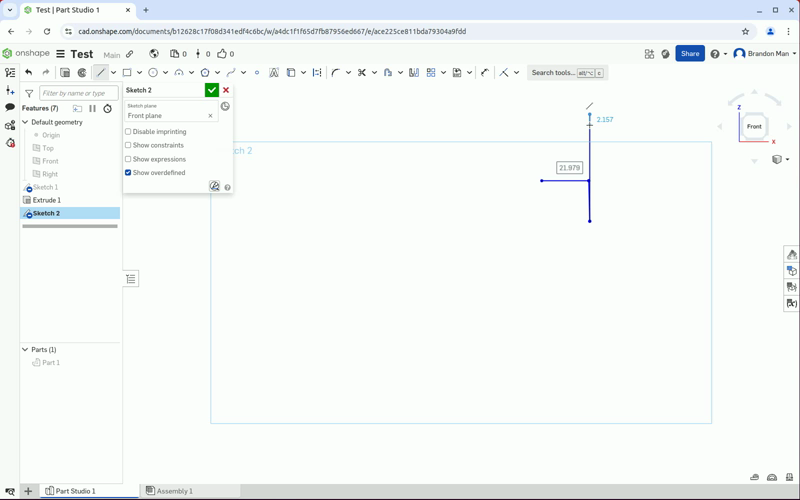
click(589, 124)
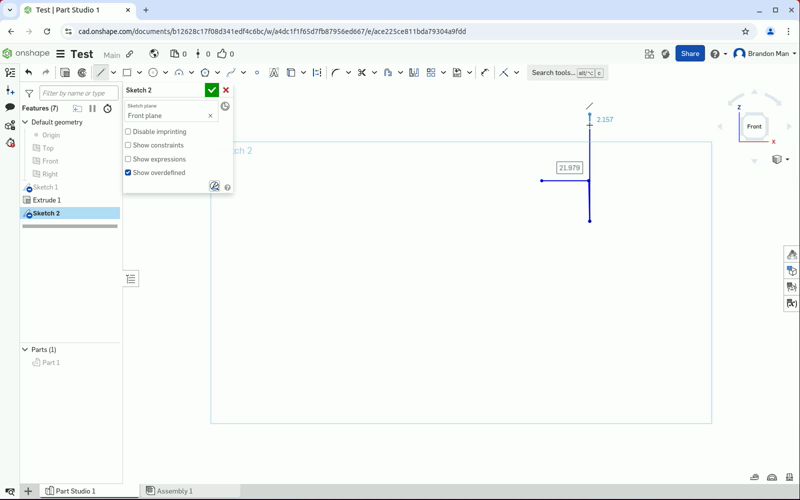
key_up(shift)
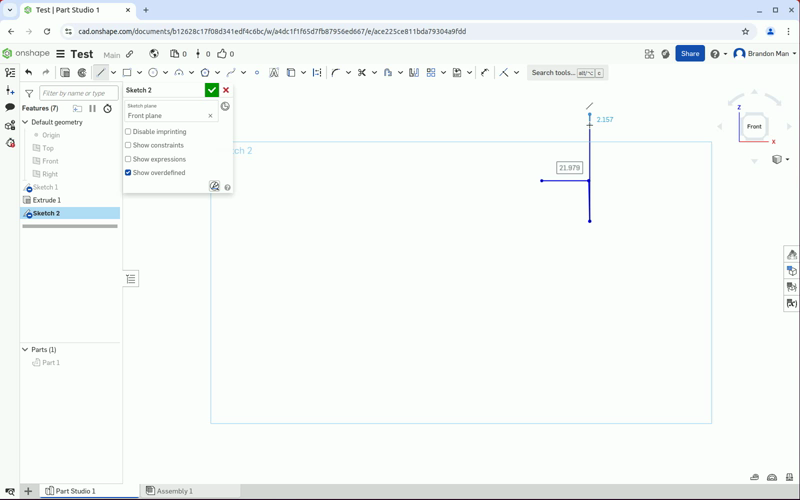
key_down(shift)
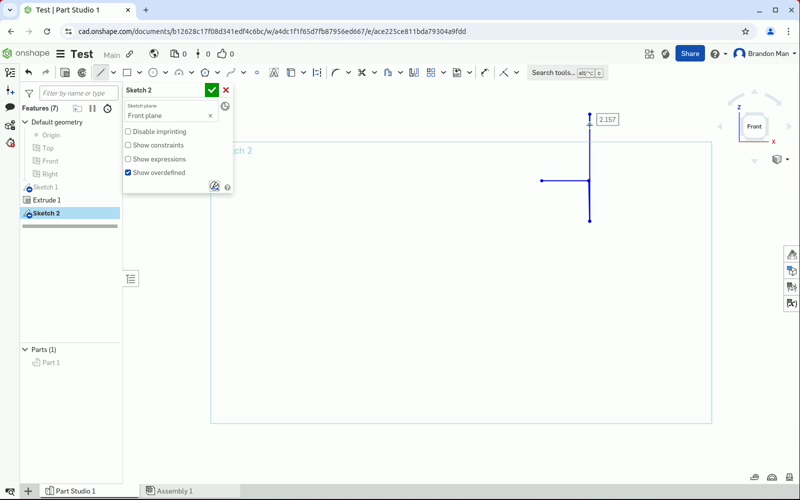
mouse_move(589, 114)
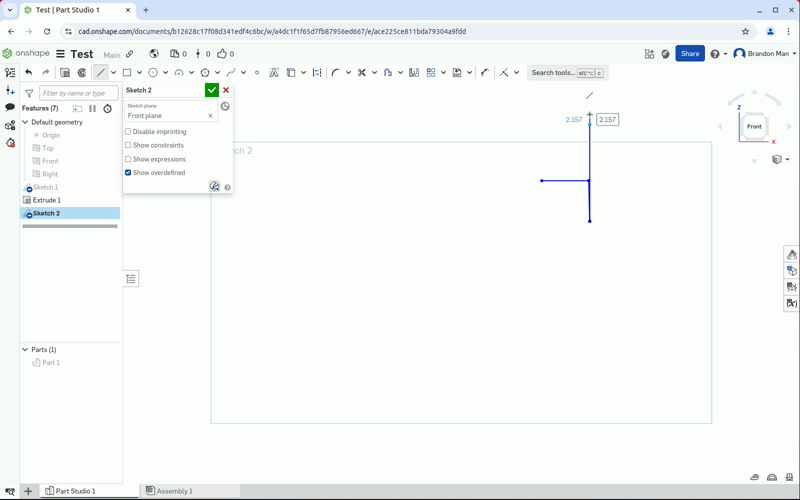
click(589, 114)
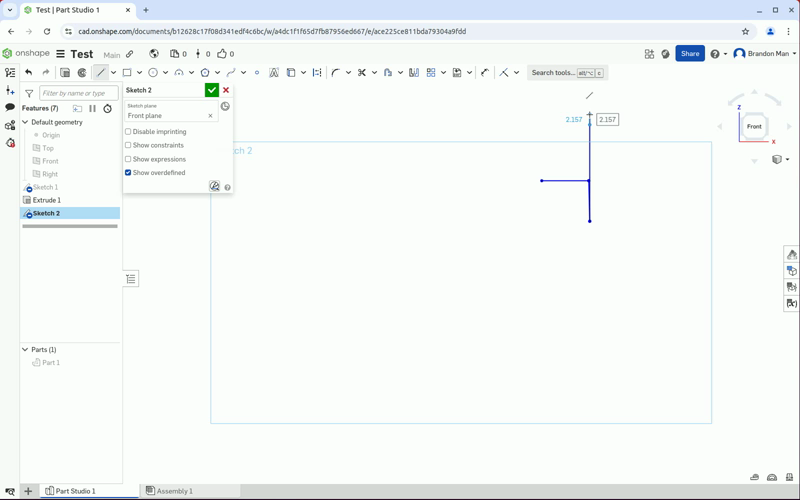
key_up(shift)
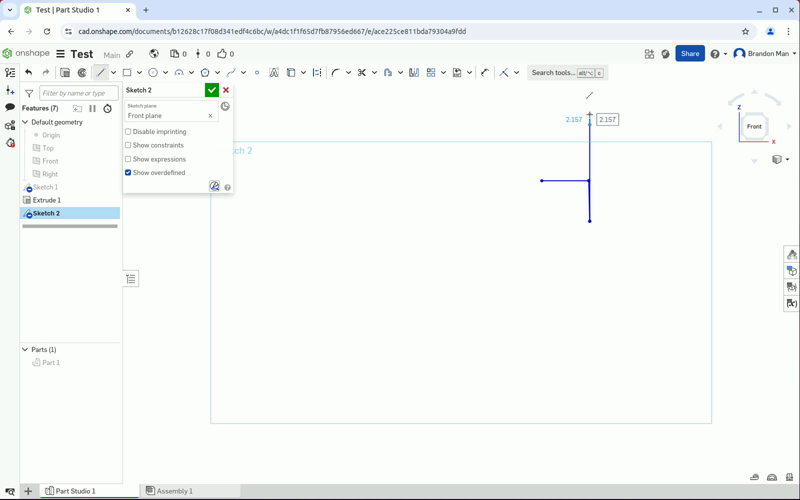
key_down(shift)
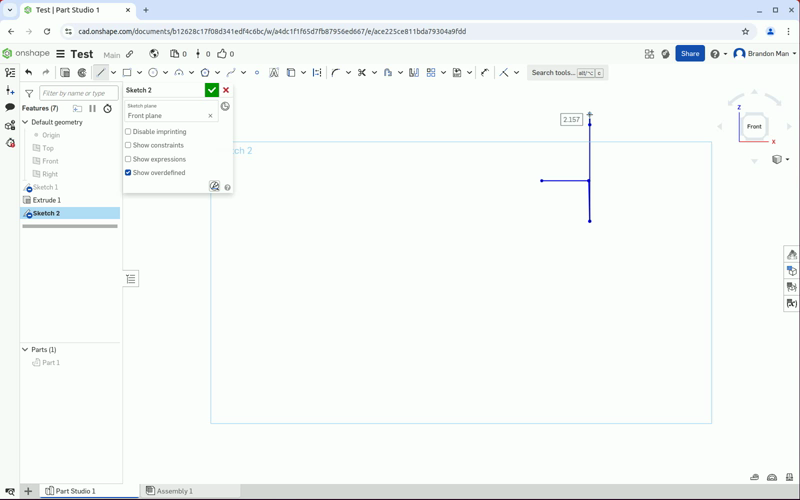
mouse_move(541, 180)
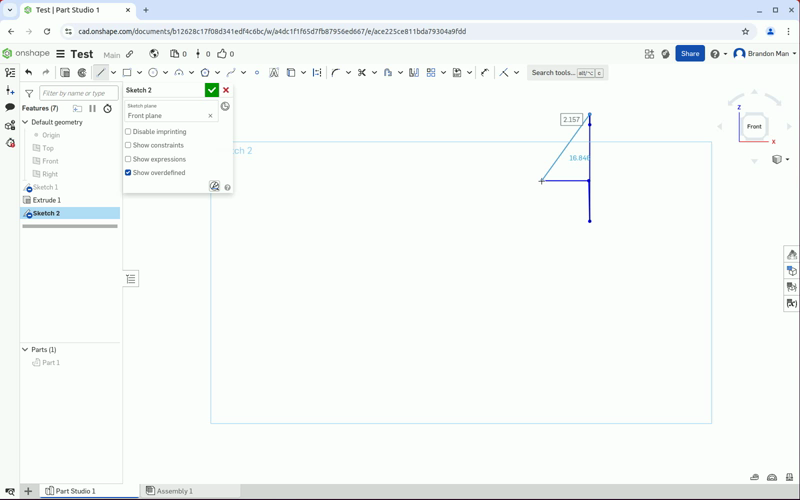
key_up(shift)
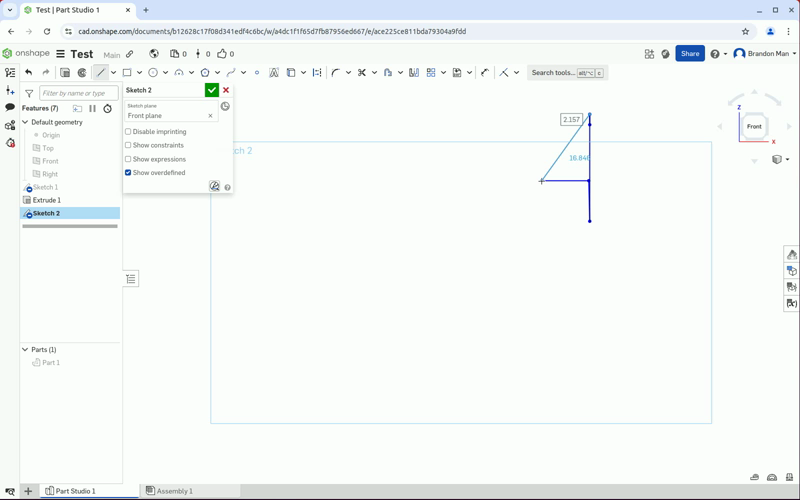
click(541, 180)
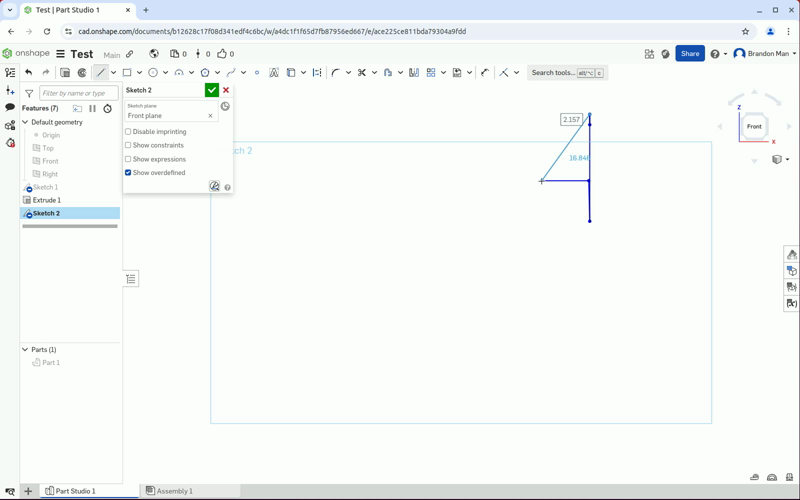
key(esc)
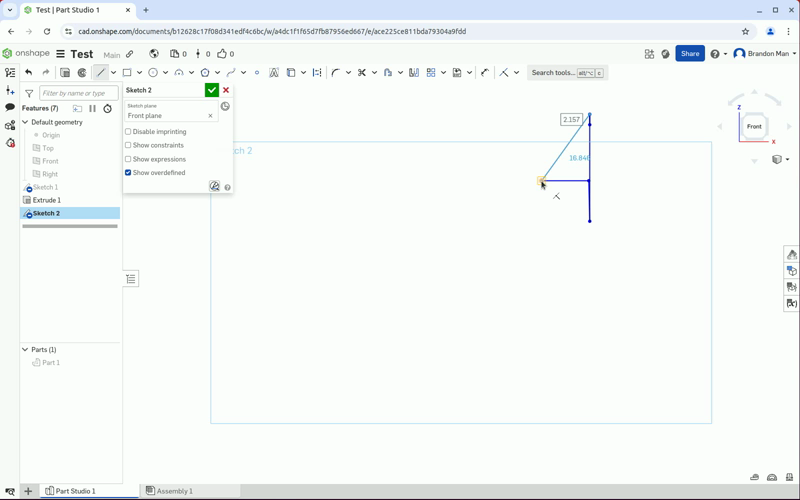
mouse_move(589, 114)
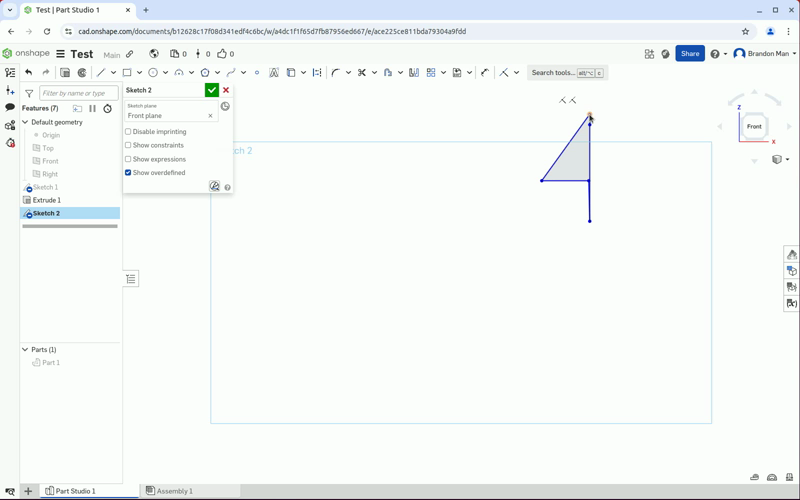
click(589, 114)
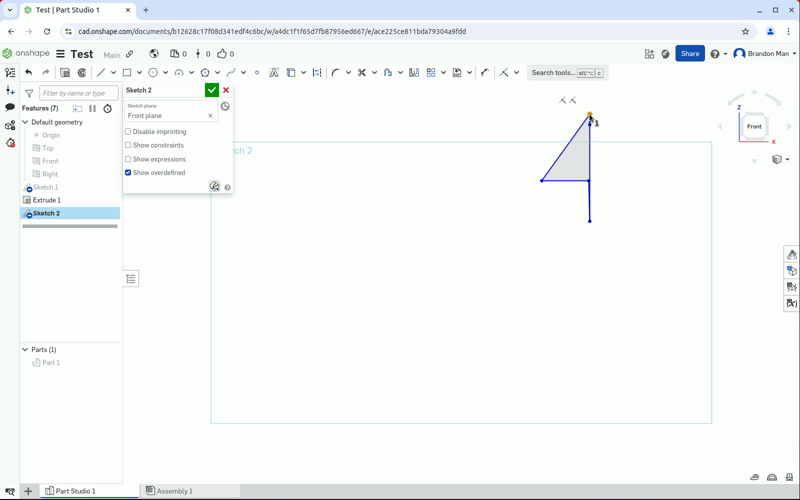
mouse_move(73, 352)
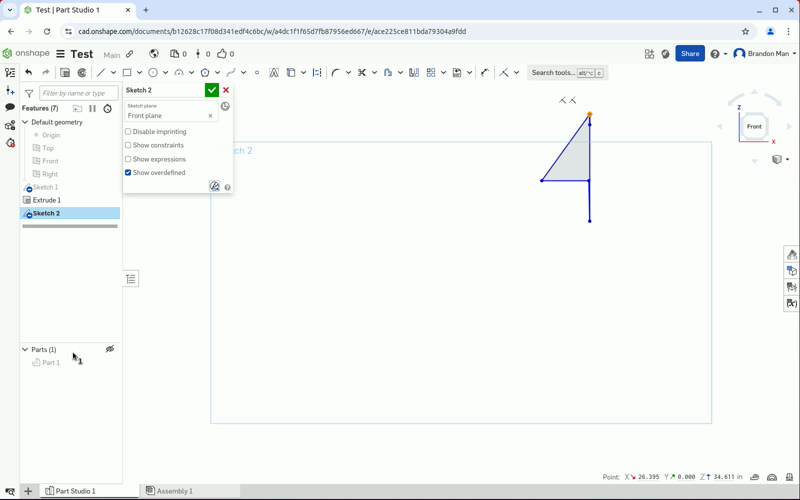
key(shift+y)
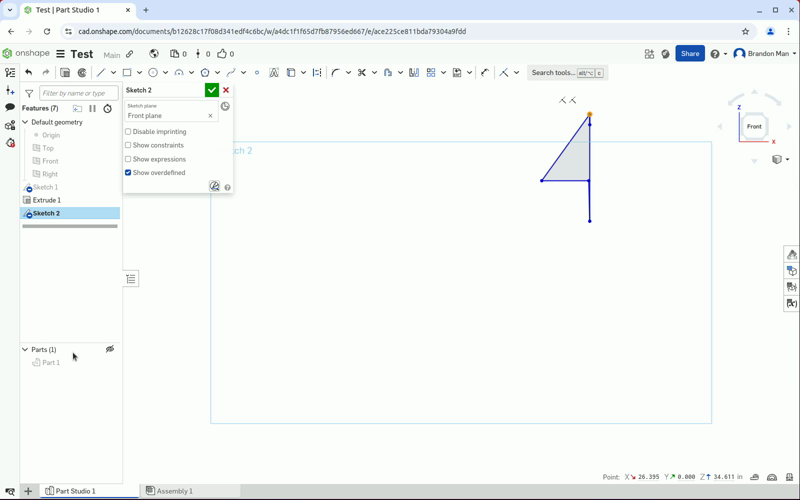
key(shift+e)
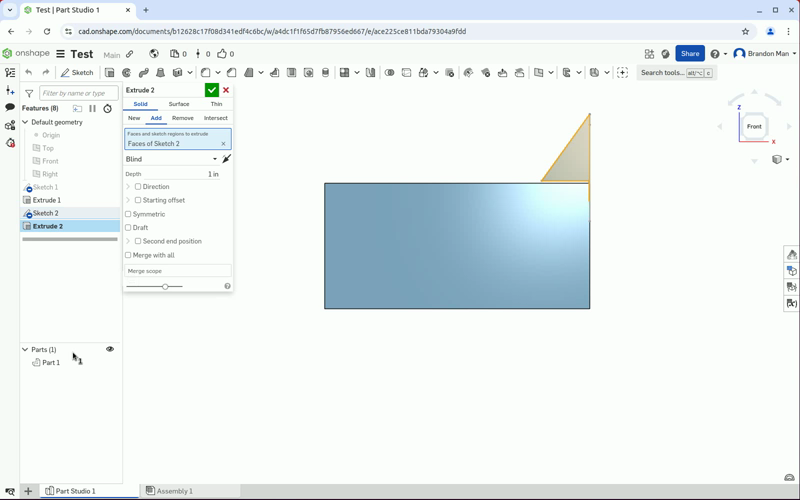
mouse_move(143, 106)
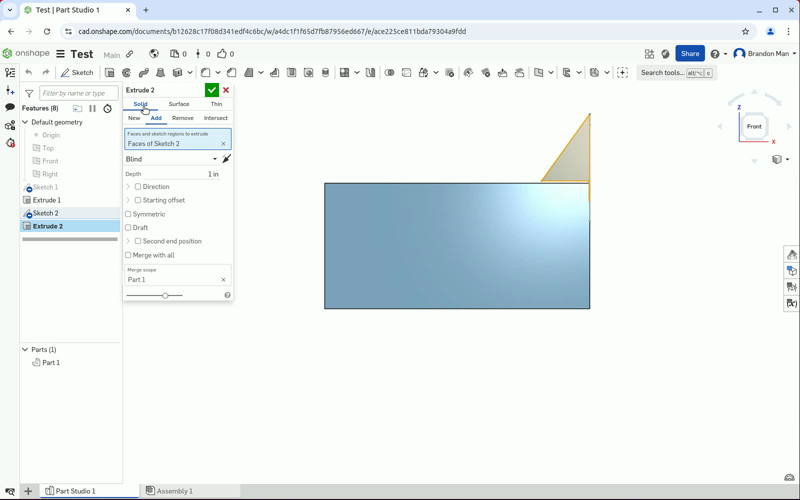
click(143, 106)
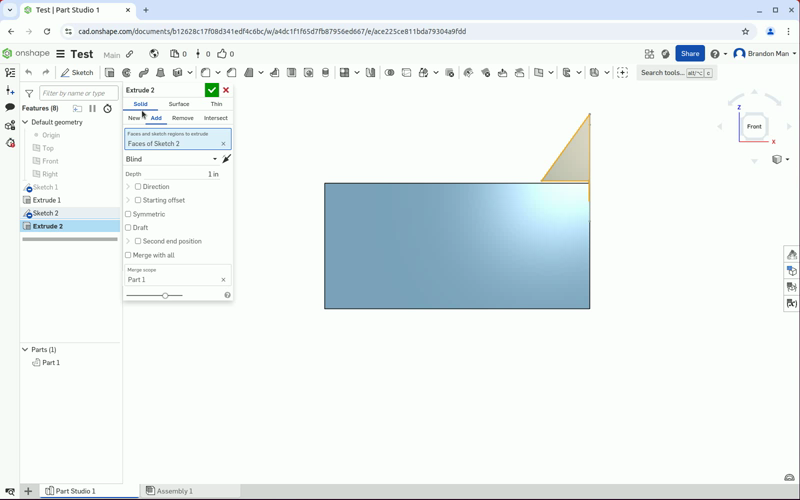
mouse_move(137, 120)
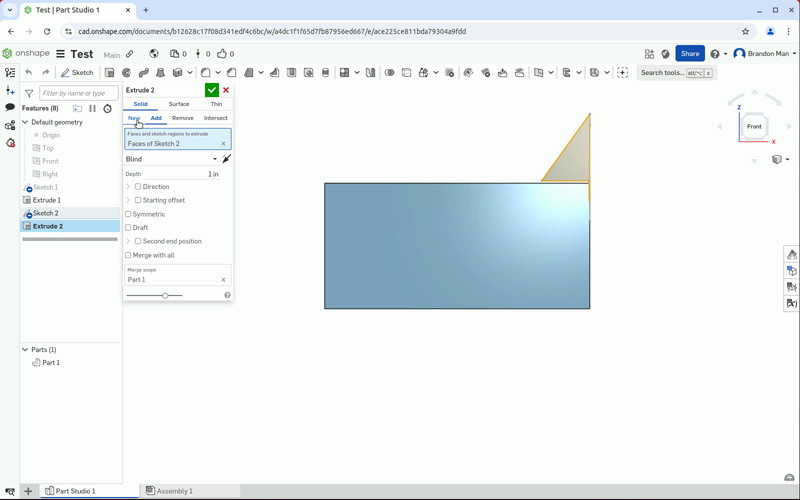
click(137, 120)
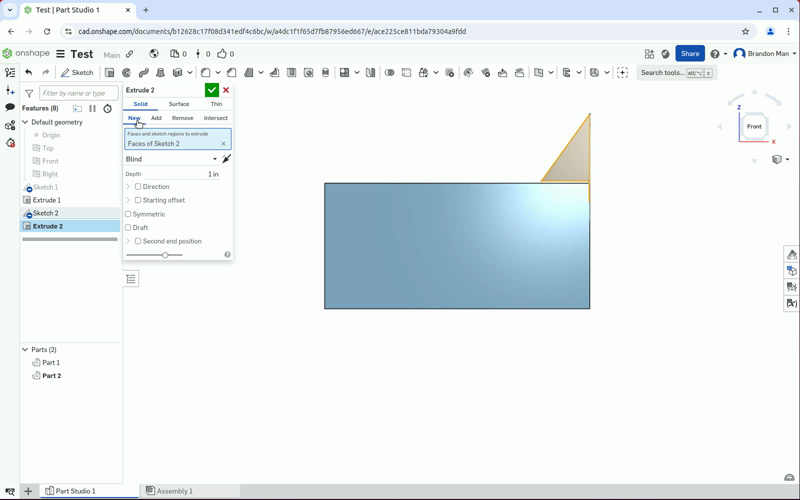
key(tab, 4)
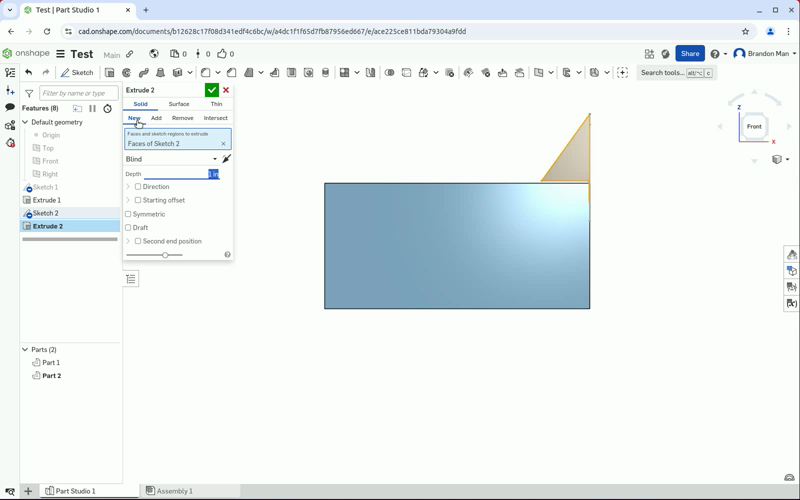
text(12.758)
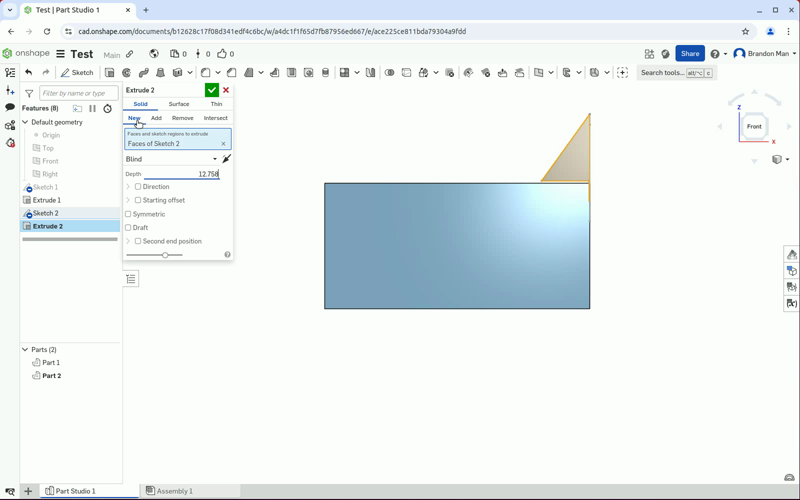
key(enter)
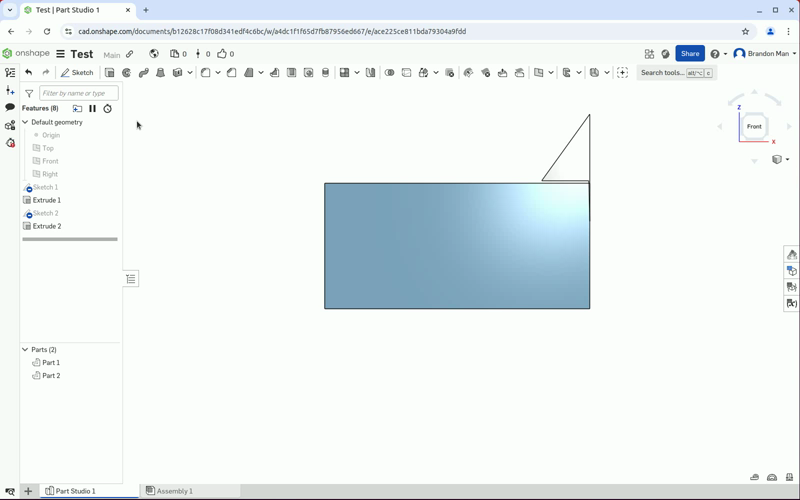
key(shift+h)
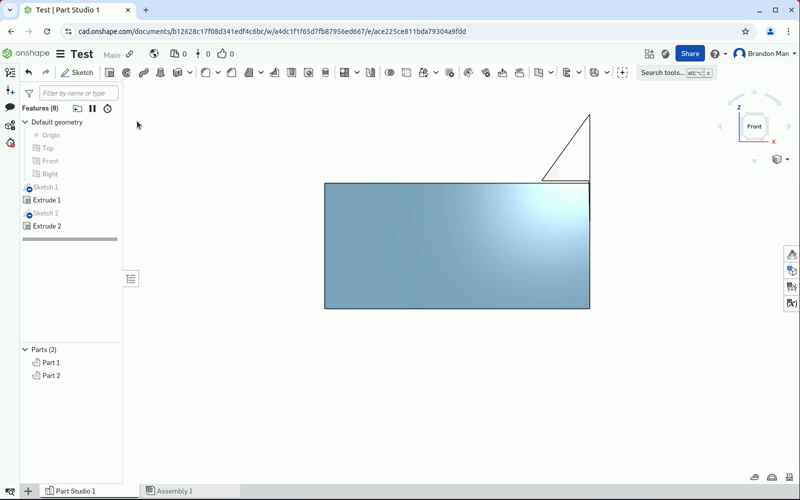
key(shift+h)
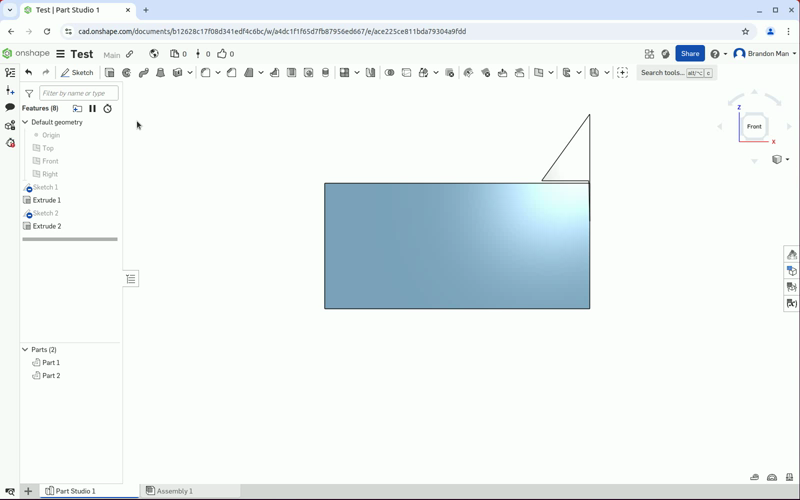
mouse_move(73, 189)
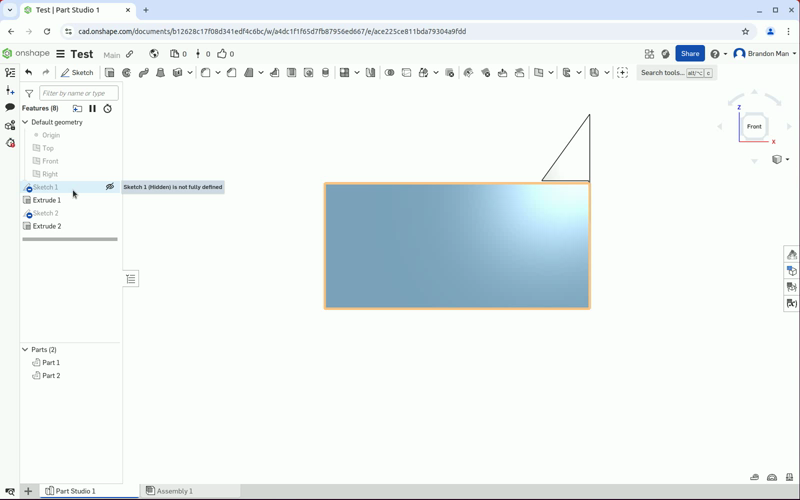
click(73, 189)
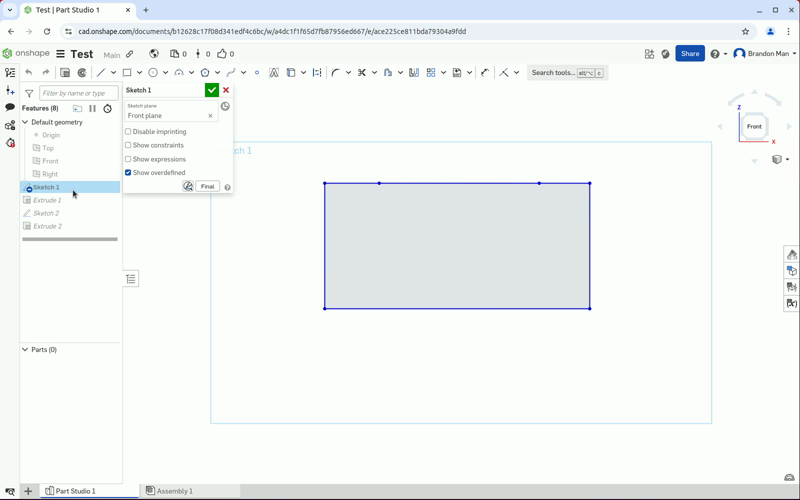
mouse_move(229, 92)
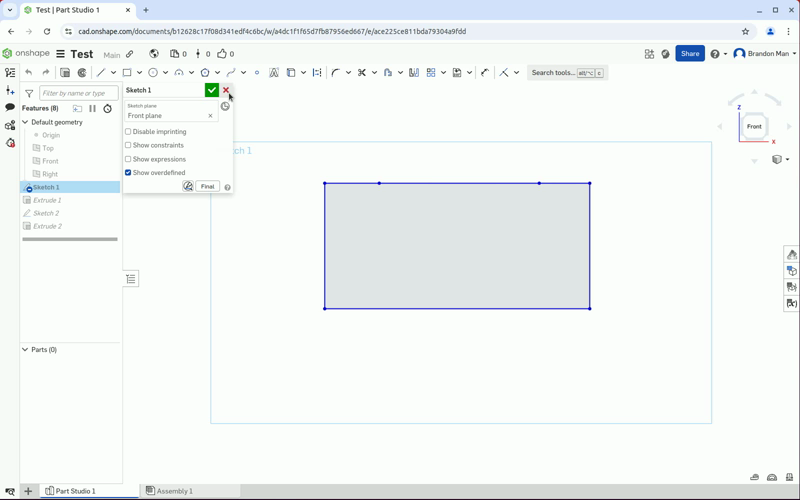
click(229, 92)
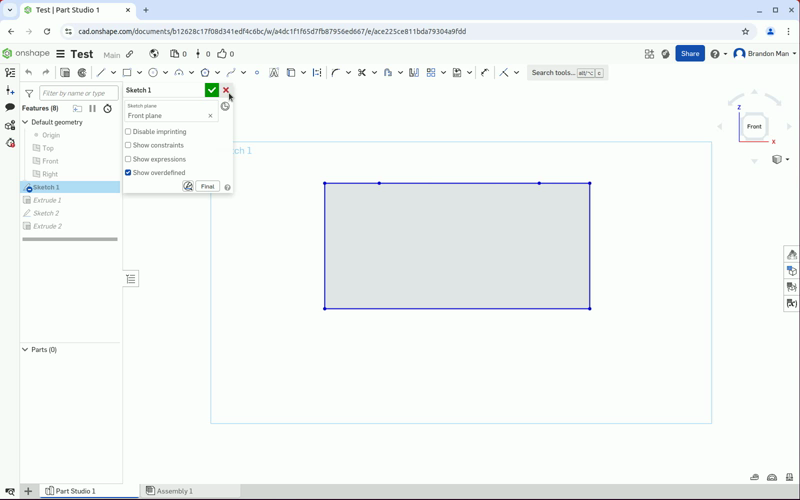
key(shift+s)
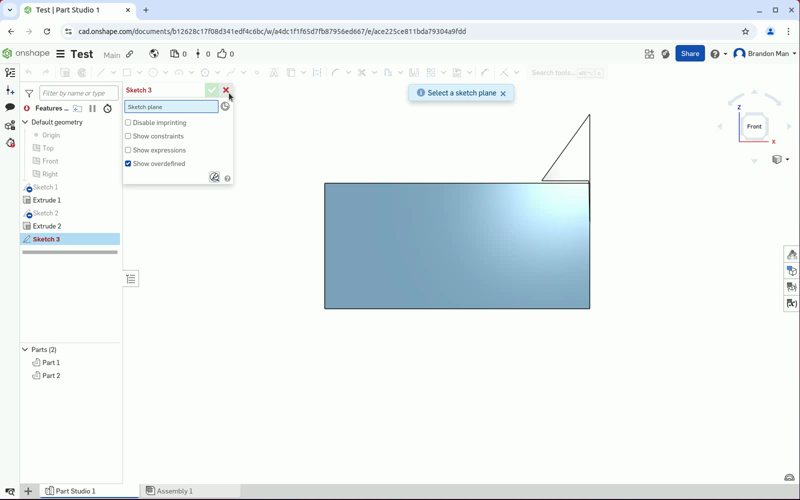
mouse_move(73, 163)
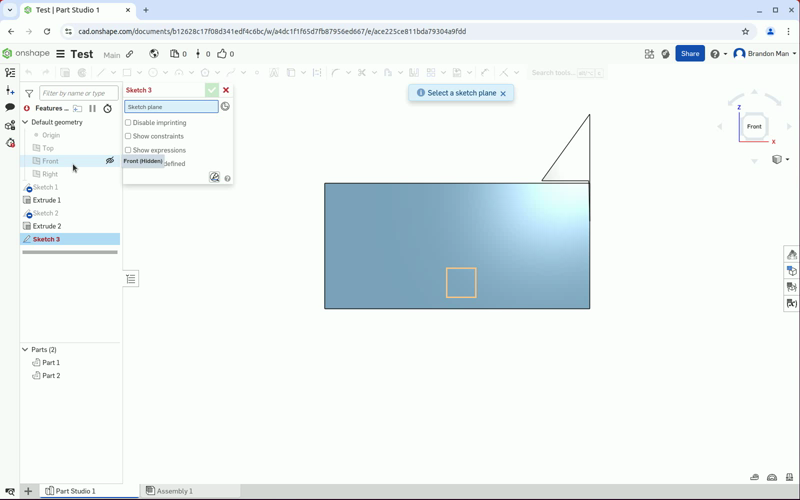
click(73, 163)
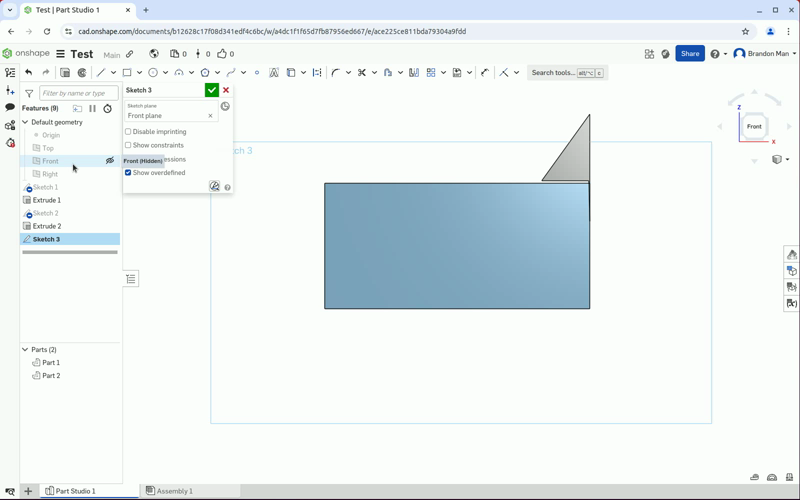
mouse_move(73, 352)
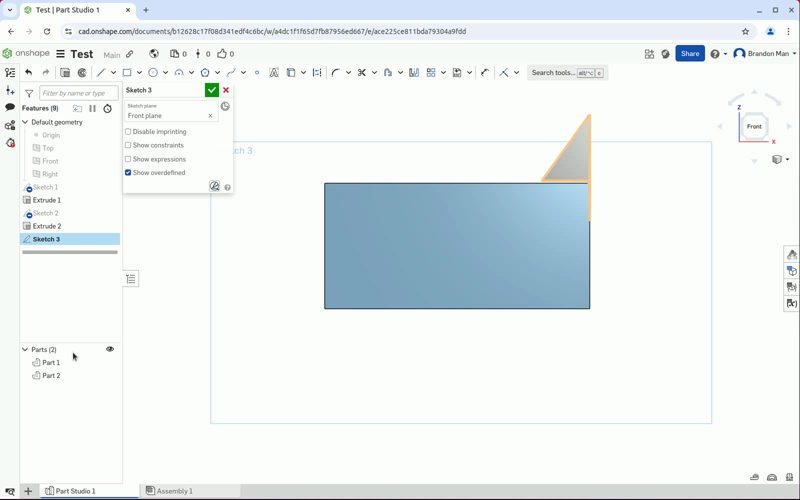
key(y)
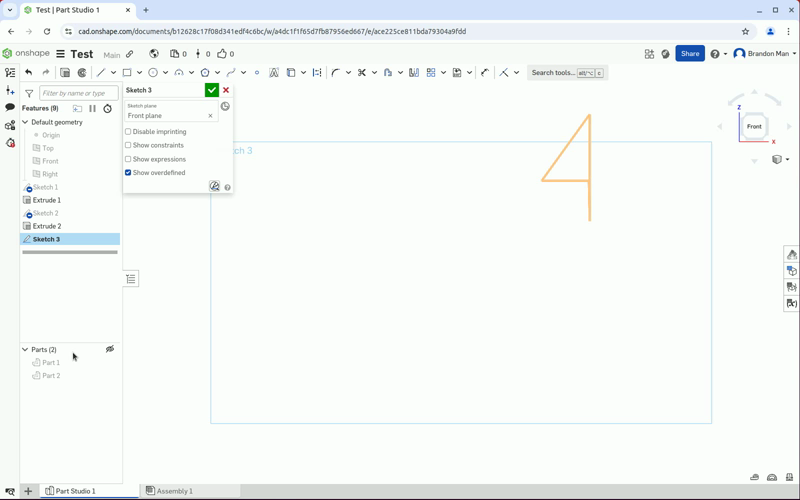
key(l)
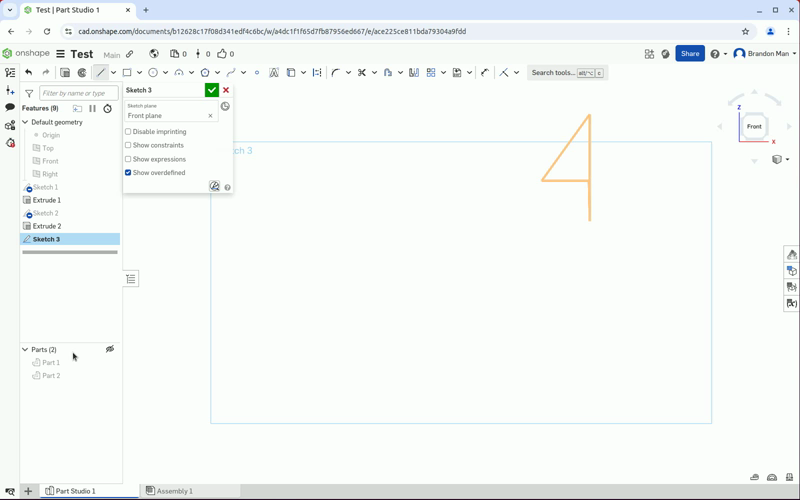
key_down(shift)
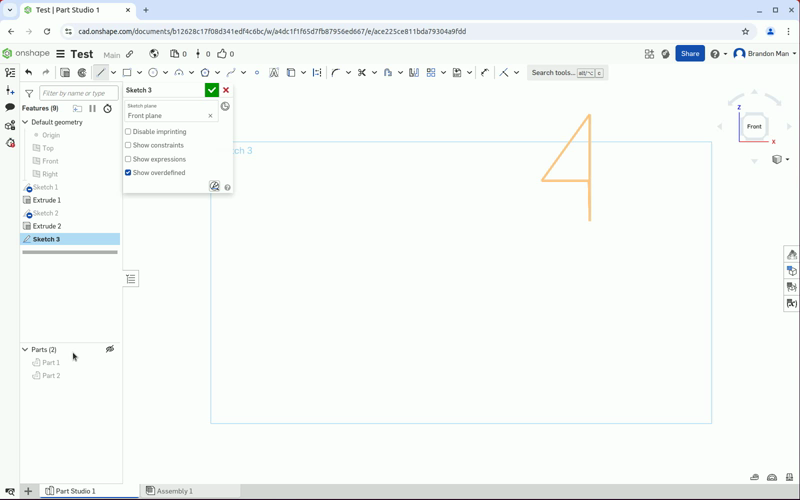
mouse_move(310, 134)
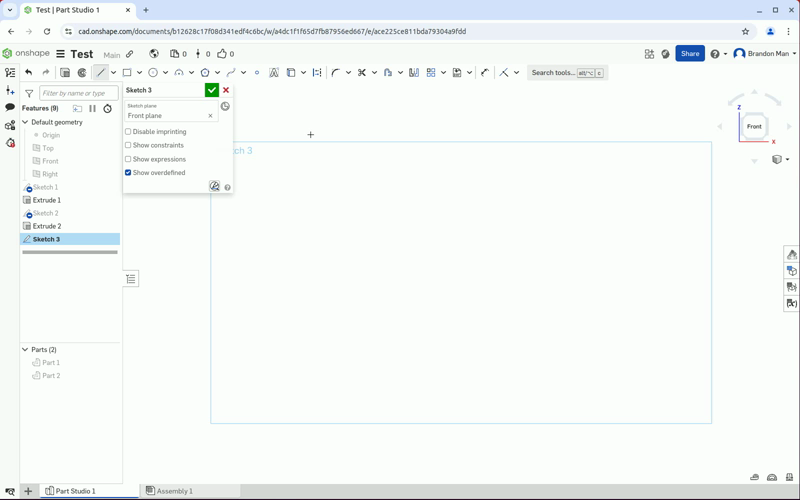
click(310, 134)
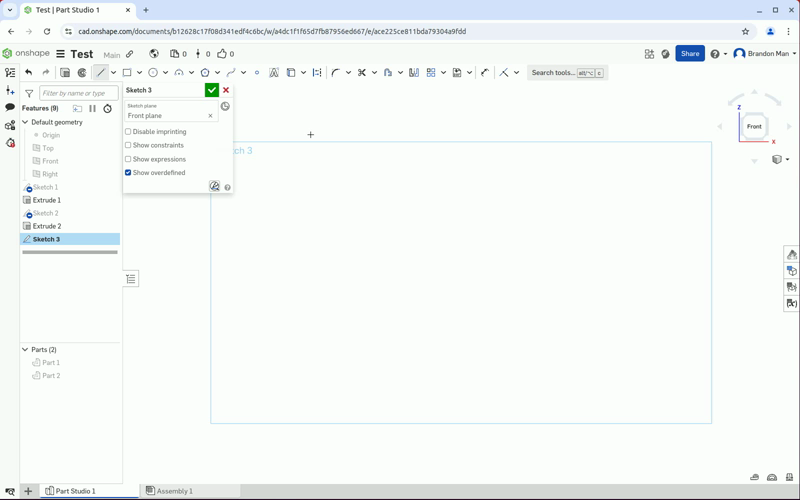
key_up(shift)
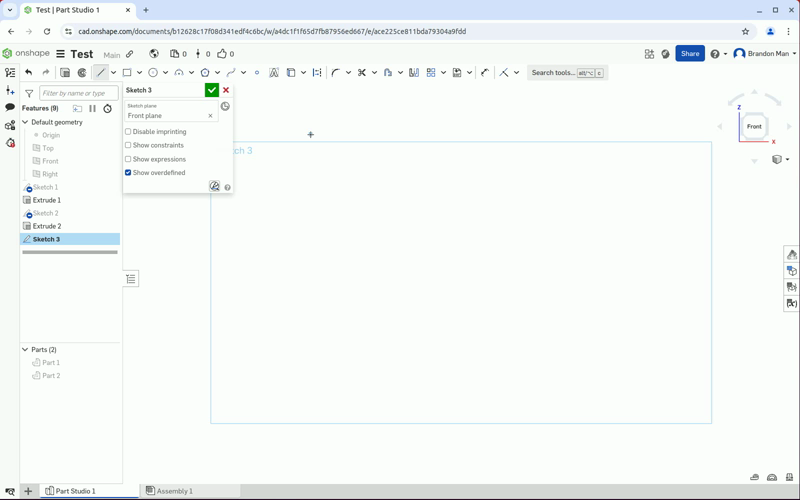
key_down(shift)
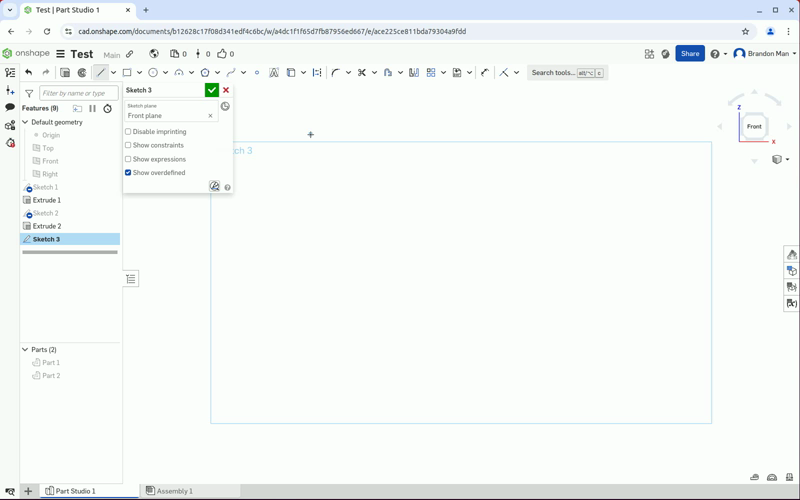
mouse_move(504, 409)
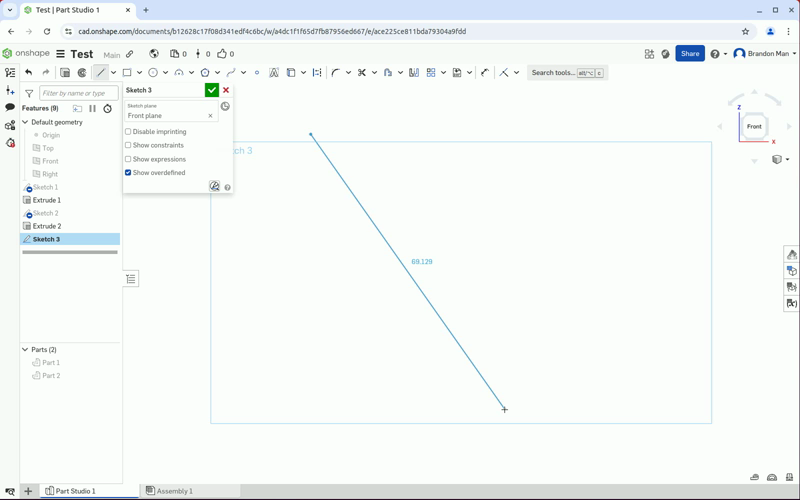
click(504, 409)
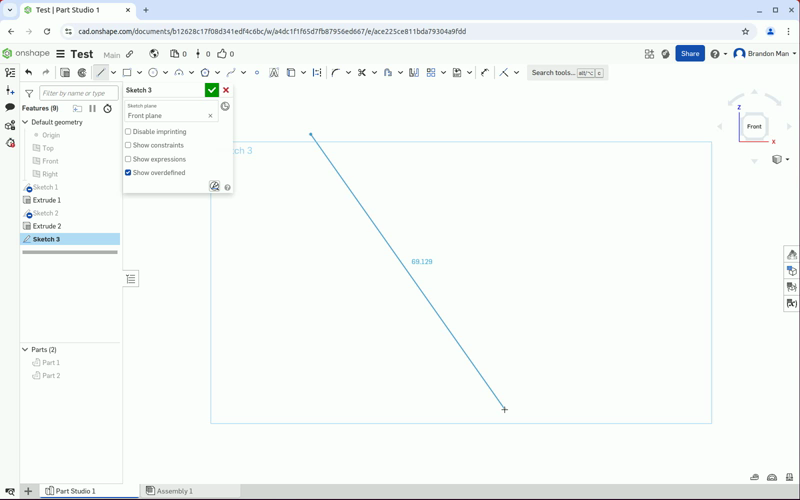
key_up(shift)
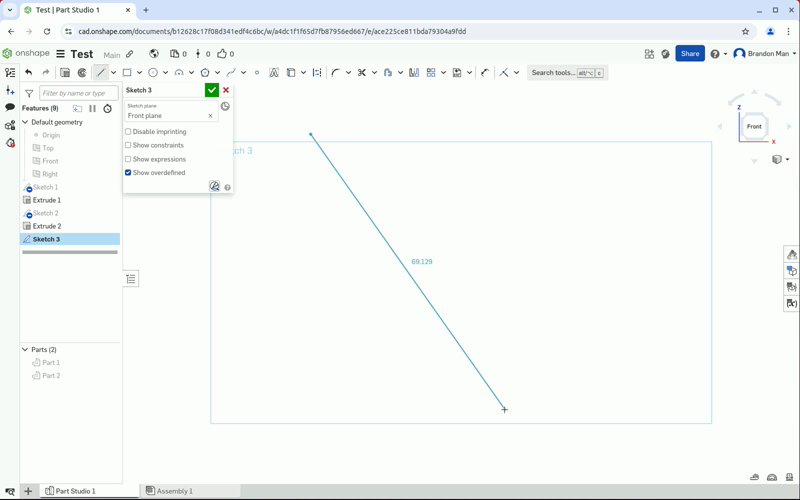
key_down(shift)
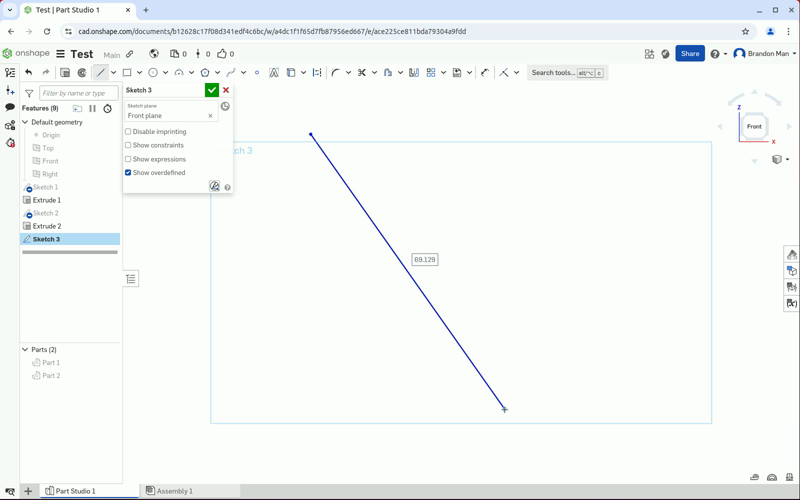
mouse_move(529, 346)
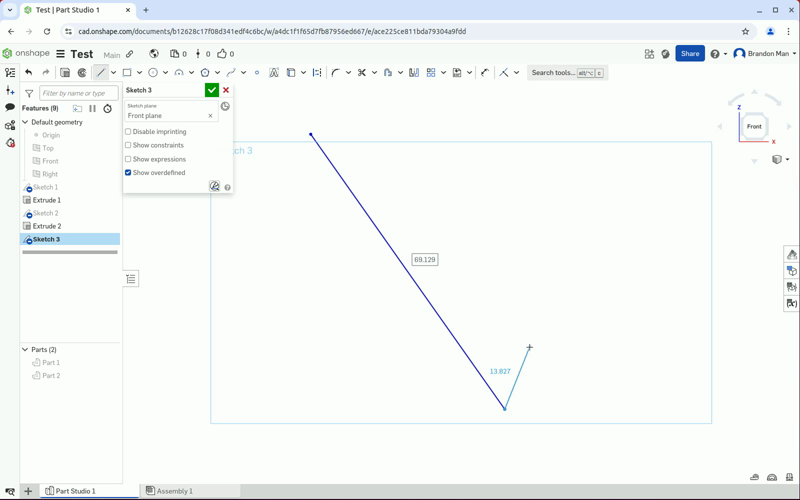
click(529, 346)
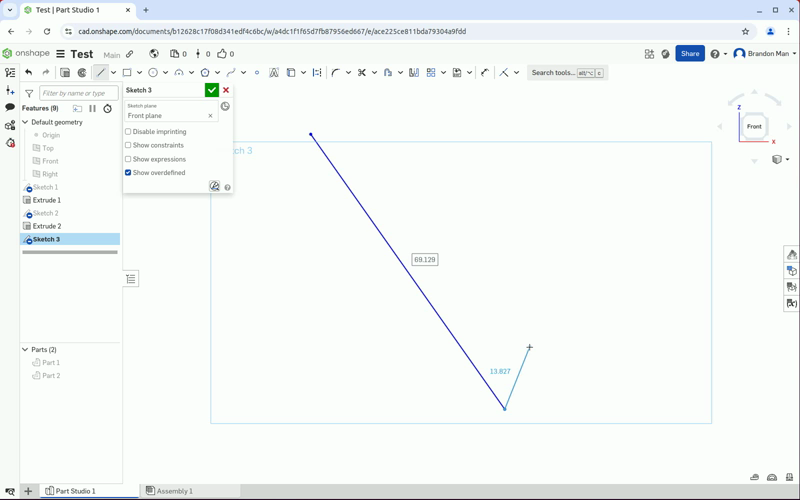
key_up(shift)
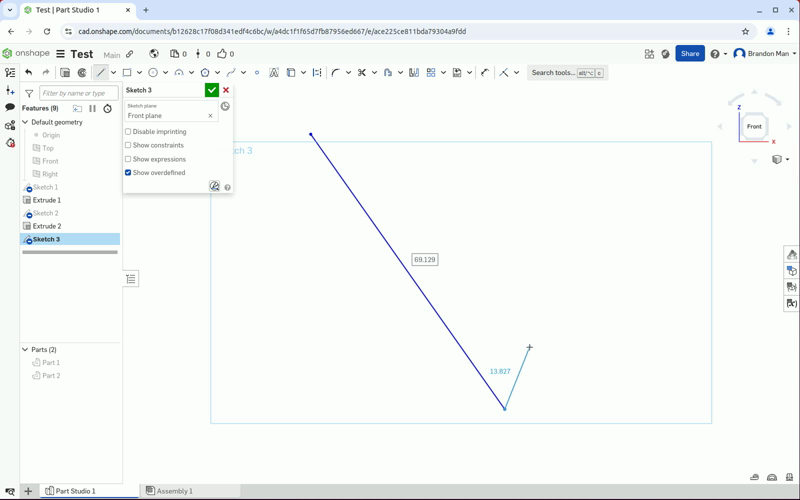
key_down(shift)
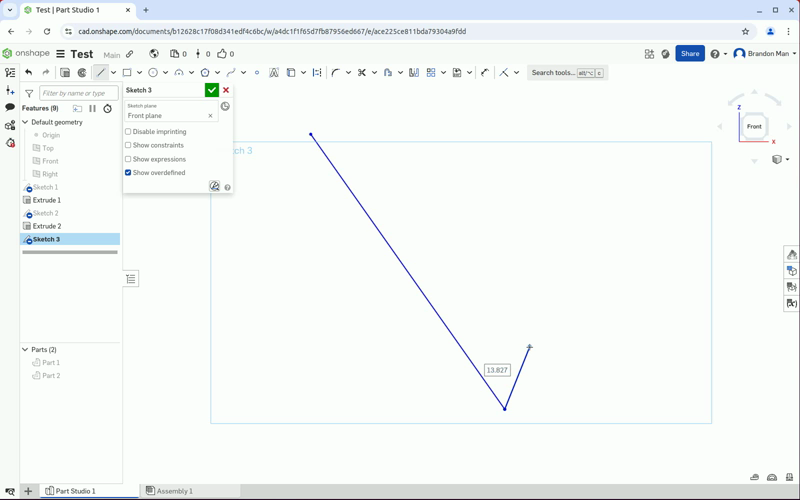
mouse_move(559, 346)
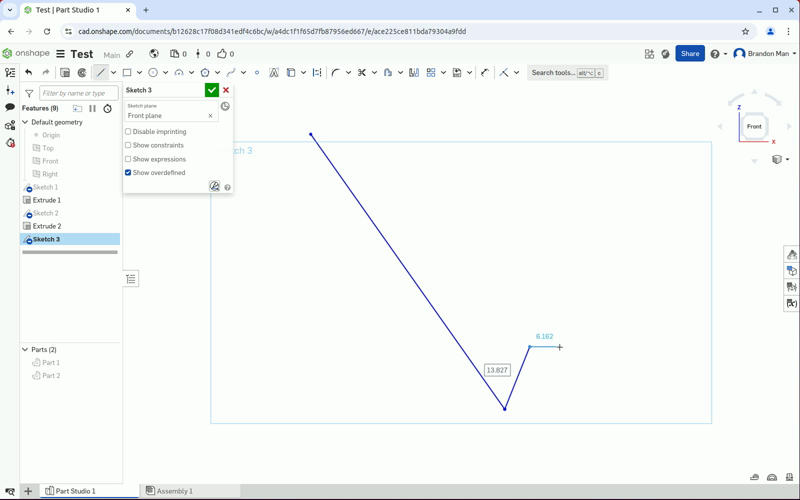
mouse_move(564, 371)
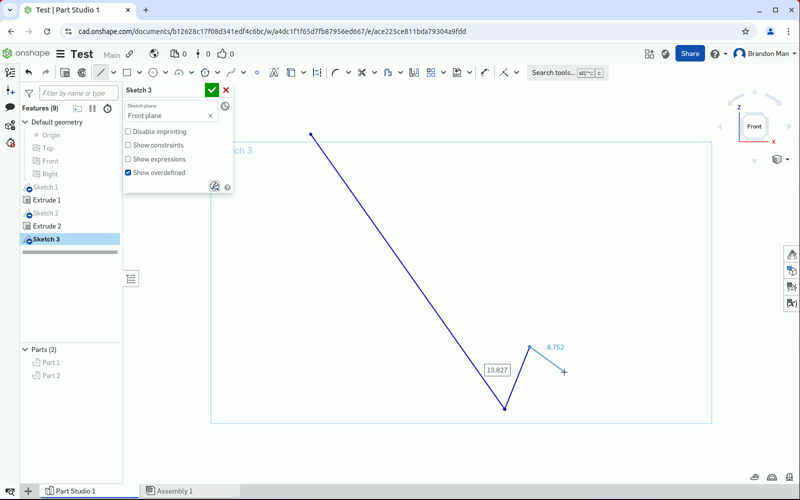
click(564, 371)
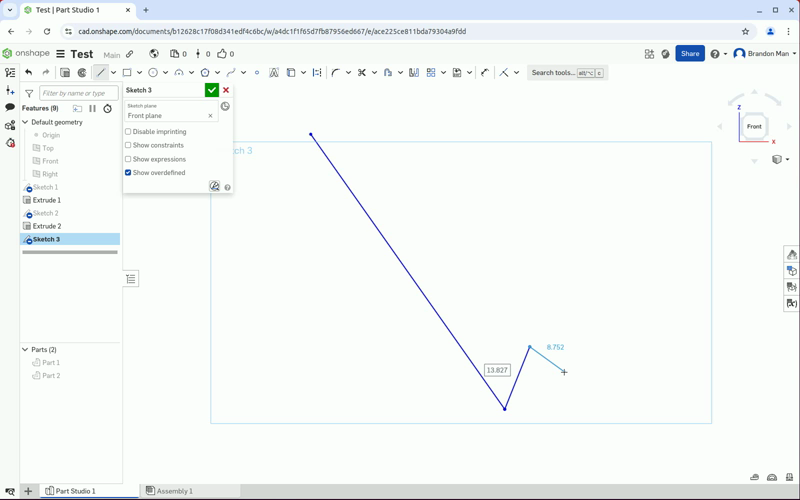
key_up(shift)
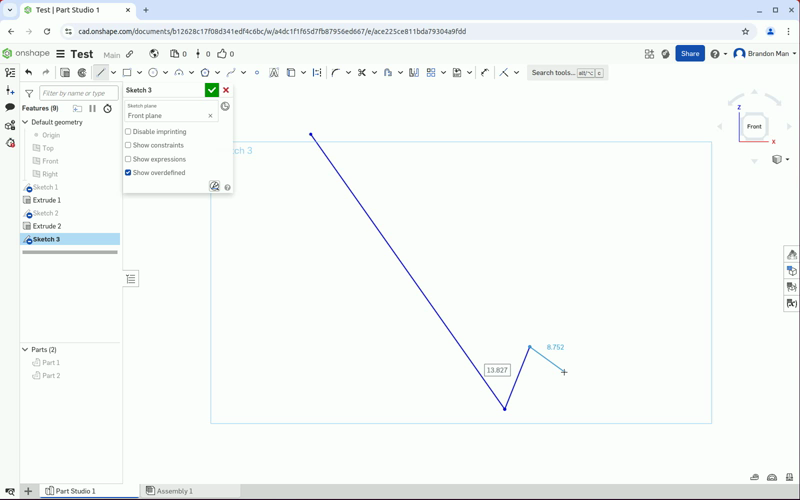
key_down(shift)
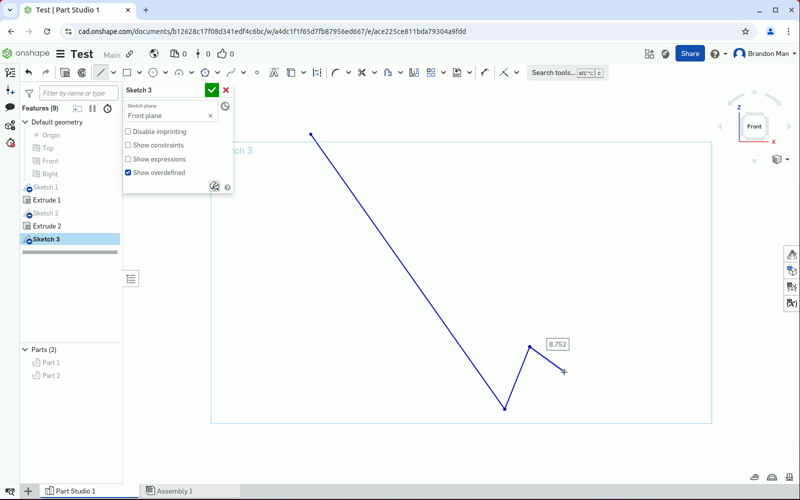
mouse_move(589, 371)
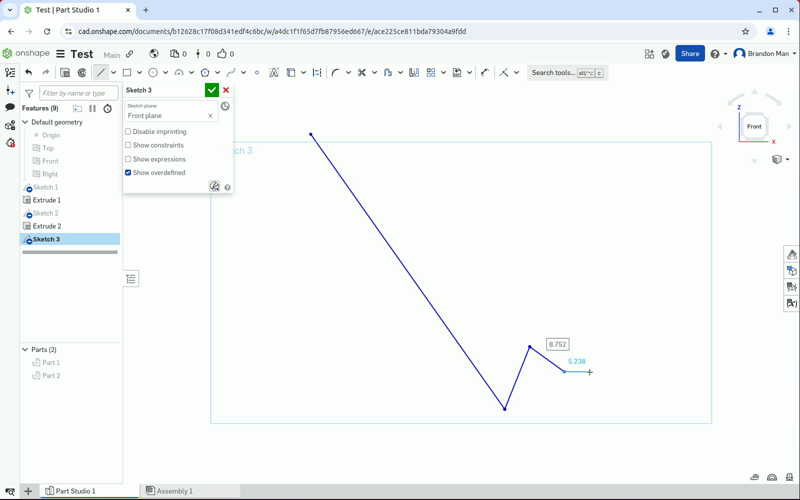
mouse_move(589, 371)
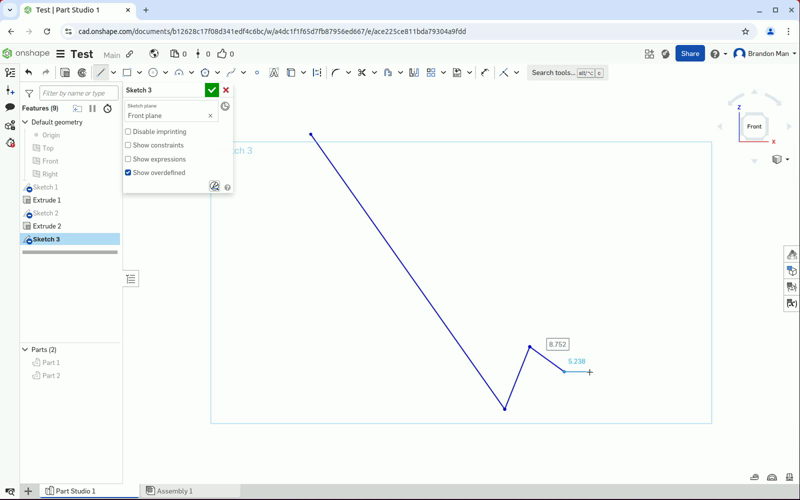
click(589, 371)
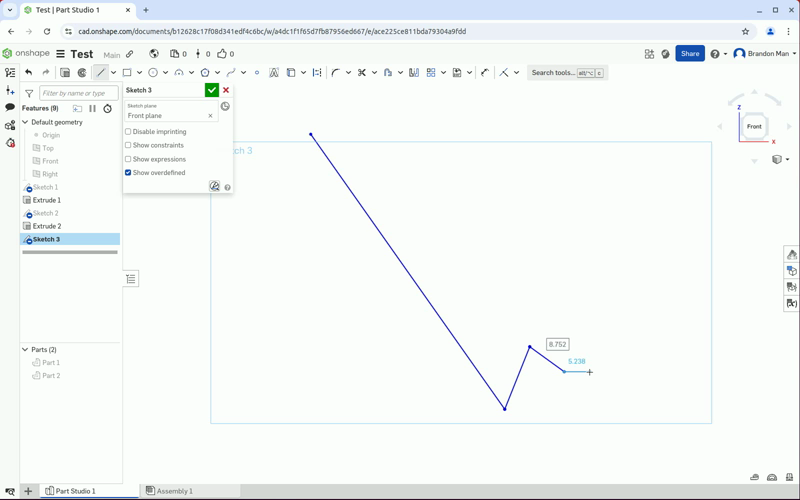
key_up(shift)
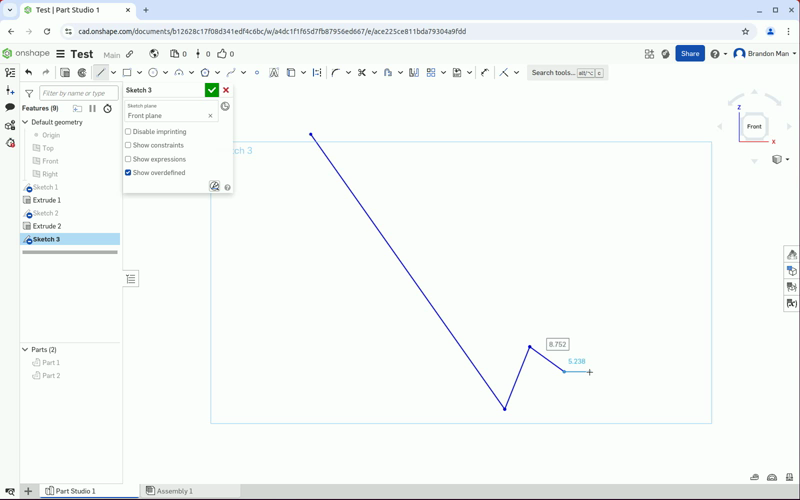
key_down(shift)
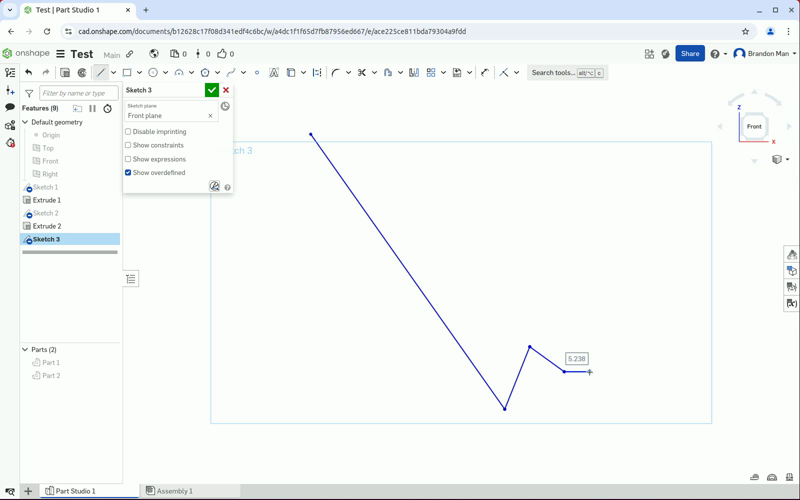
mouse_move(507, 249)
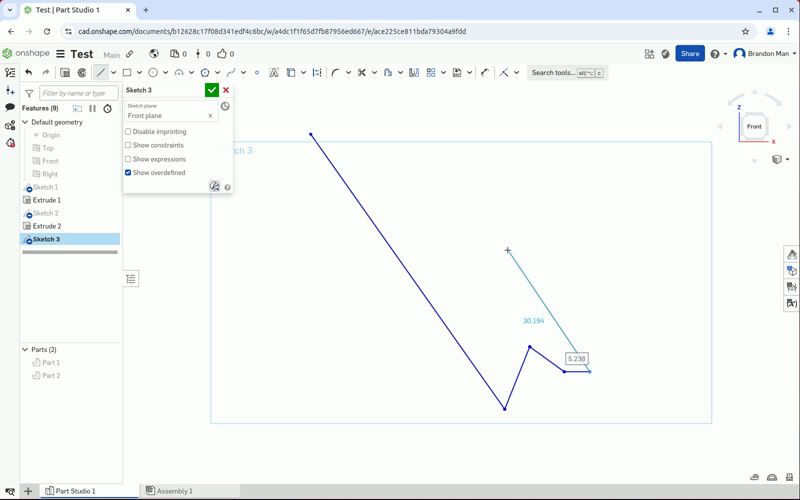
click(507, 249)
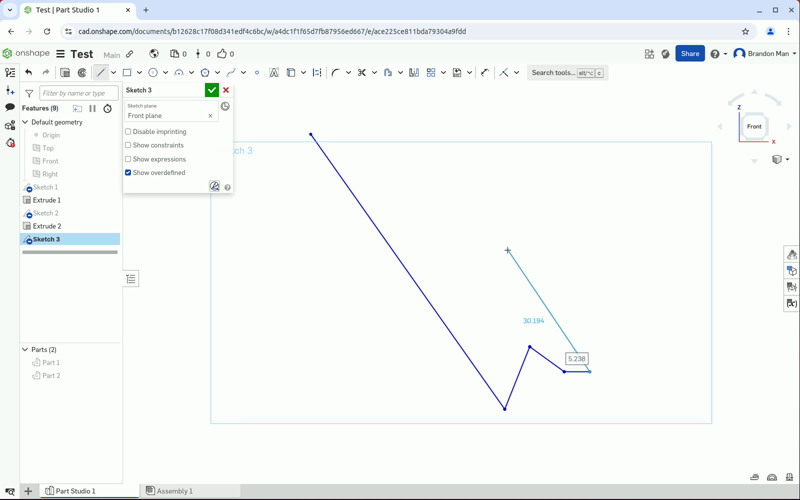
key_up(shift)
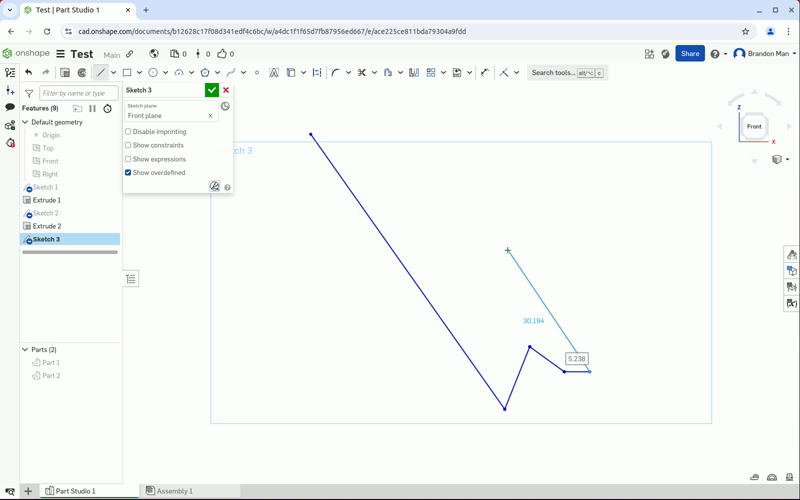
key_down(shift)
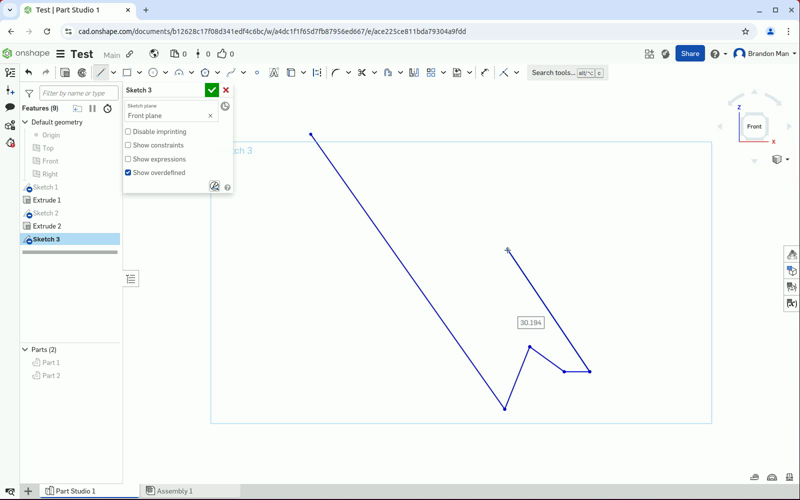
mouse_move(498, 315)
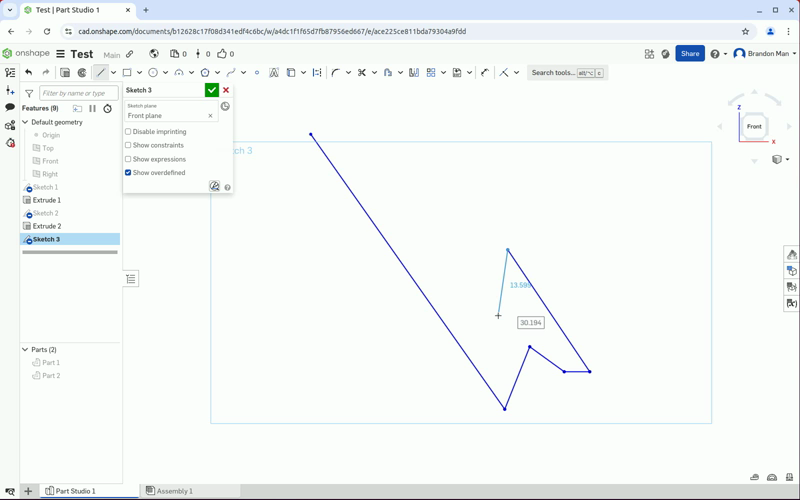
click(498, 315)
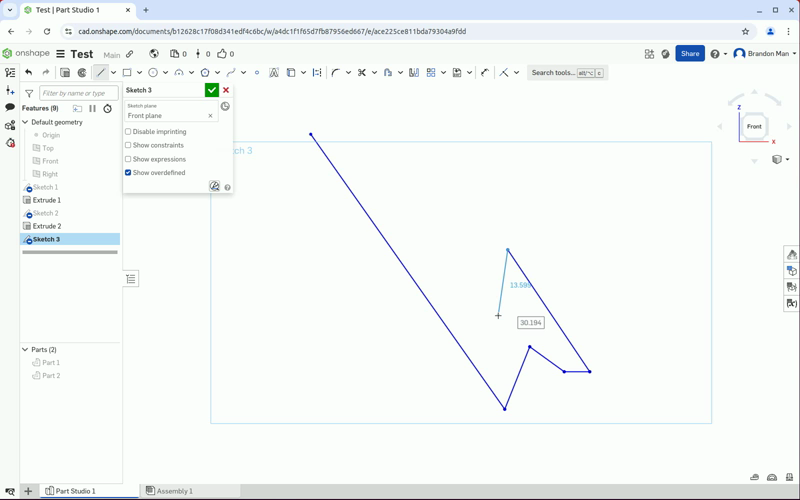
key_up(shift)
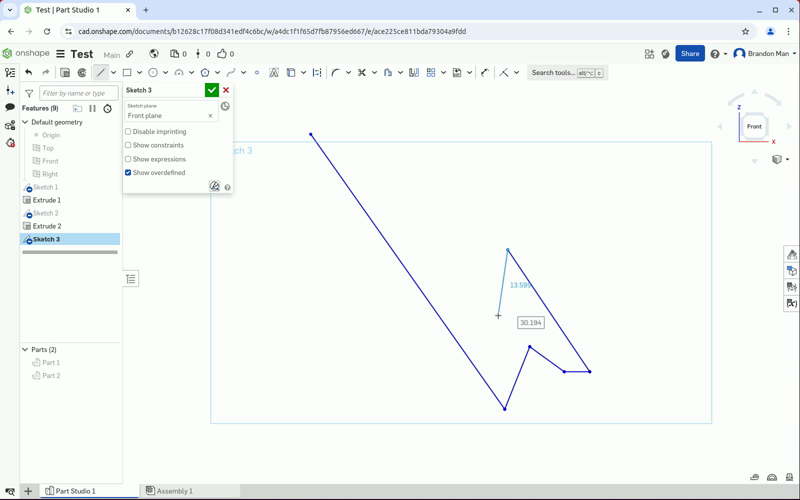
key_down(shift)
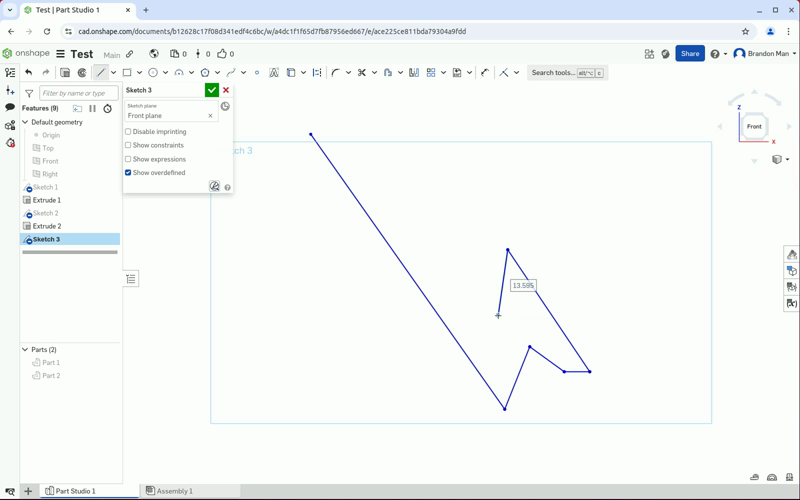
mouse_move(310, 134)
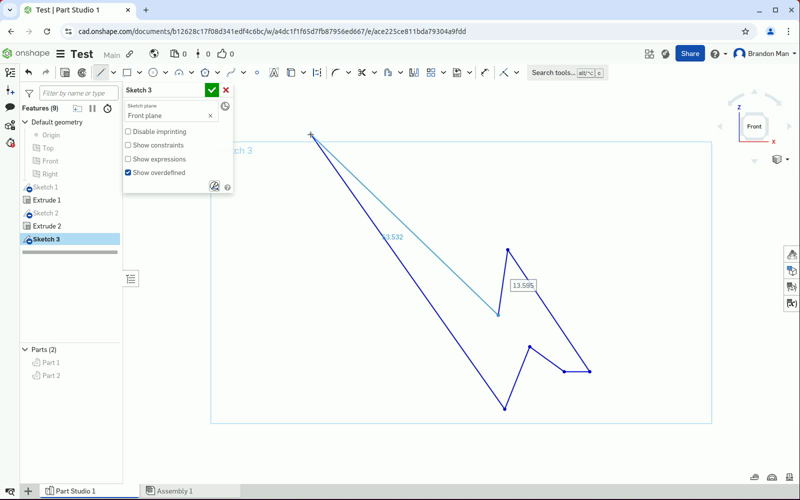
key_up(shift)
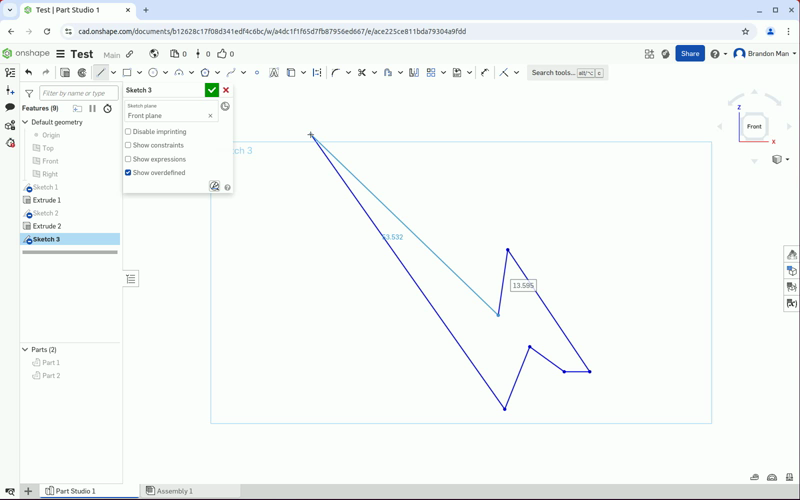
click(310, 134)
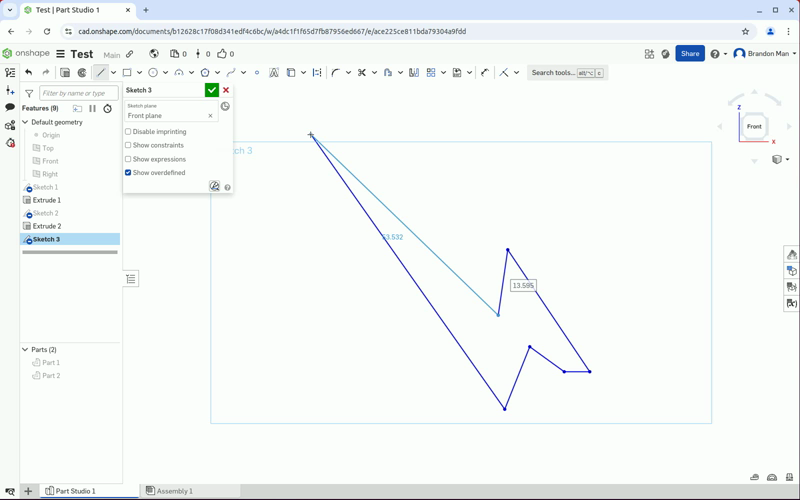
key(esc)
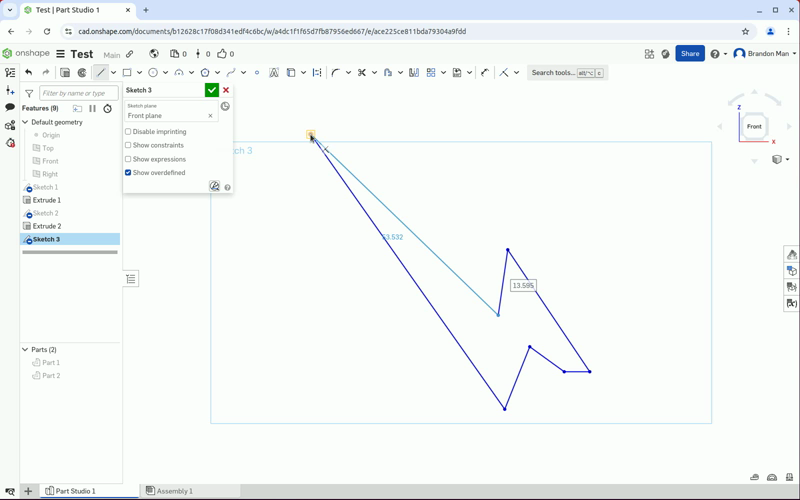
mouse_move(494, 328)
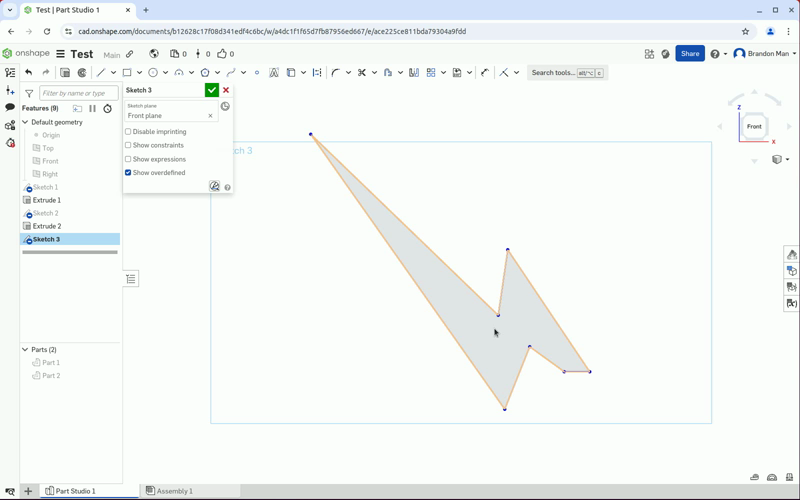
click(494, 328)
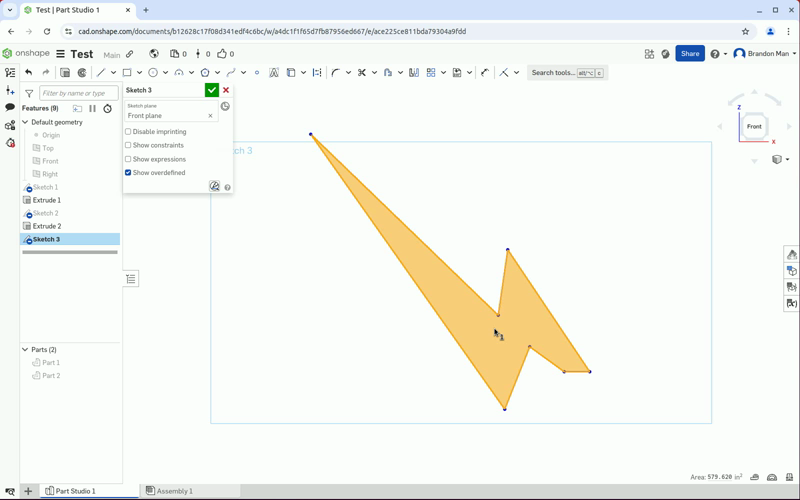
mouse_move(73, 352)
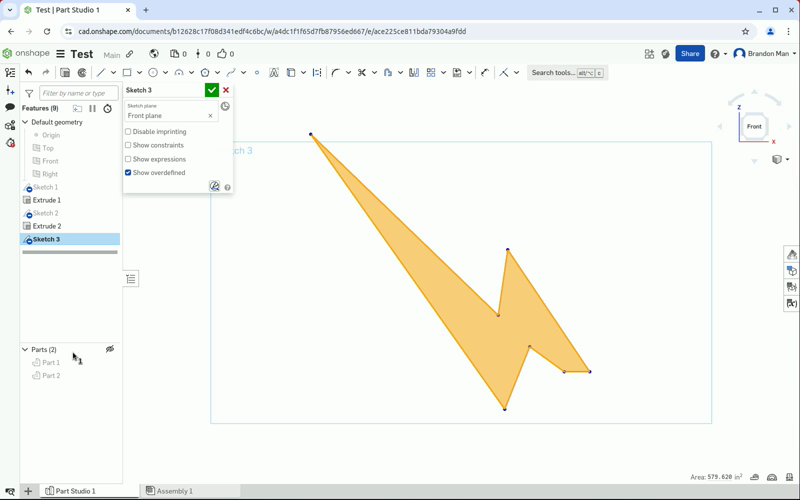
key(shift+y)
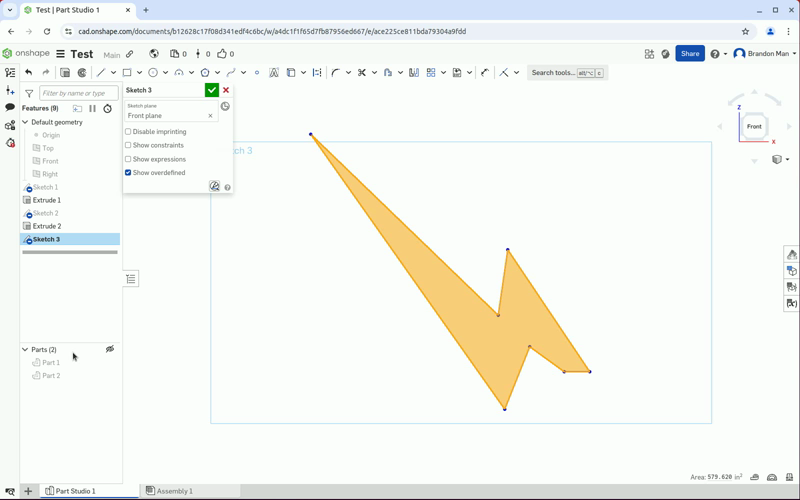
key(shift+e)
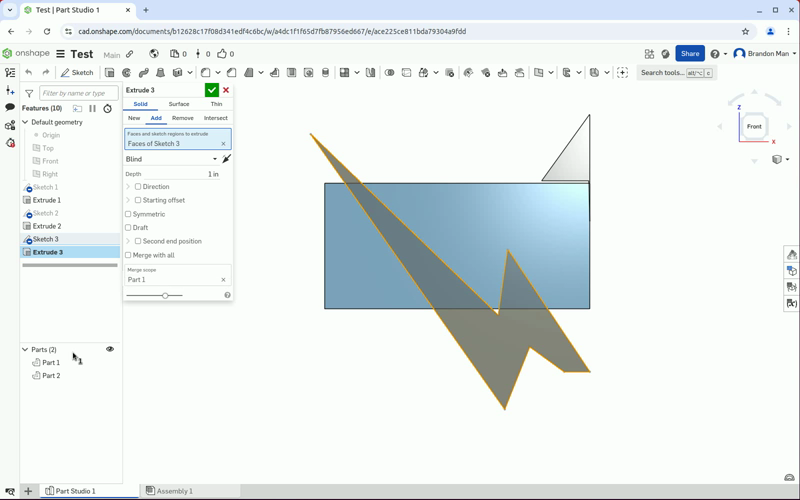
mouse_move(143, 106)
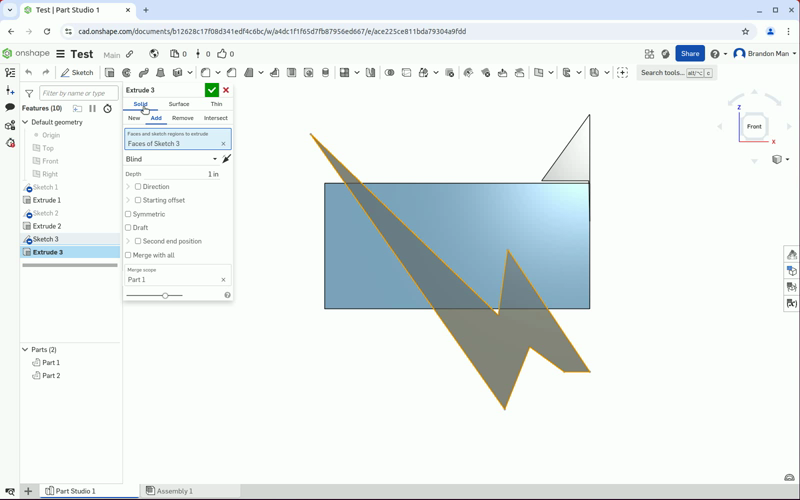
click(143, 106)
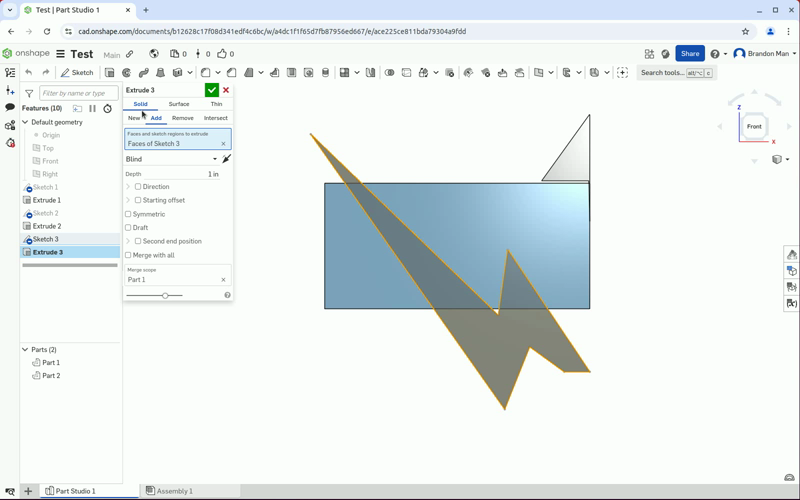
mouse_move(137, 120)
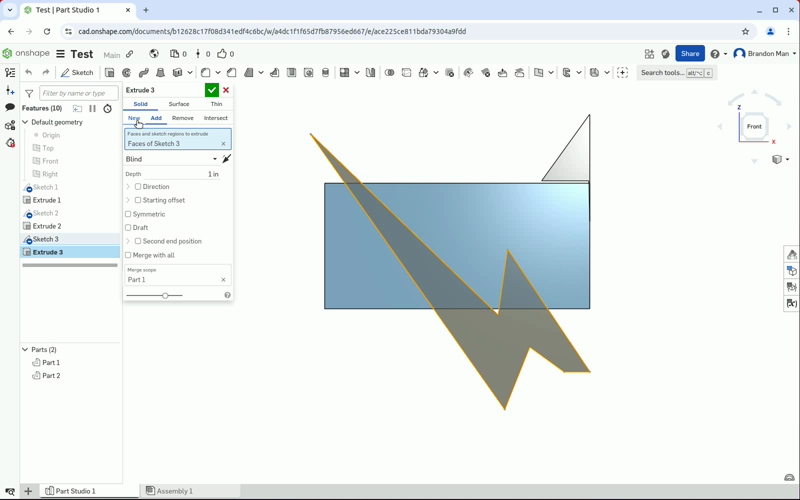
click(137, 120)
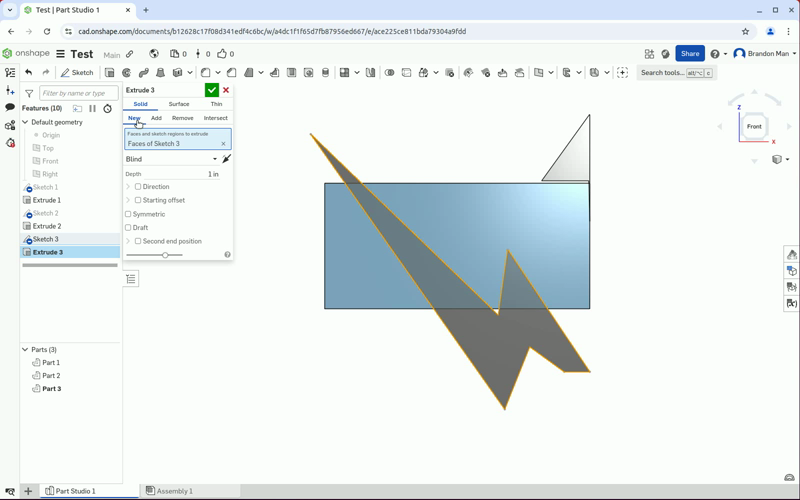
key(tab, 4)
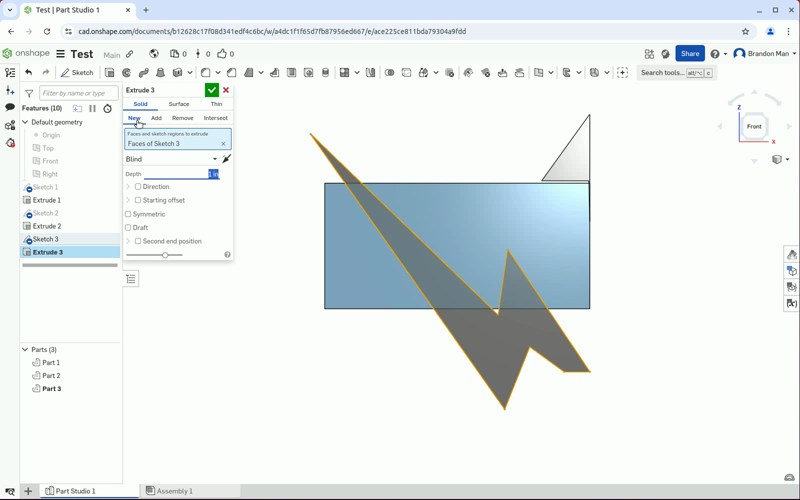
text(12.758)
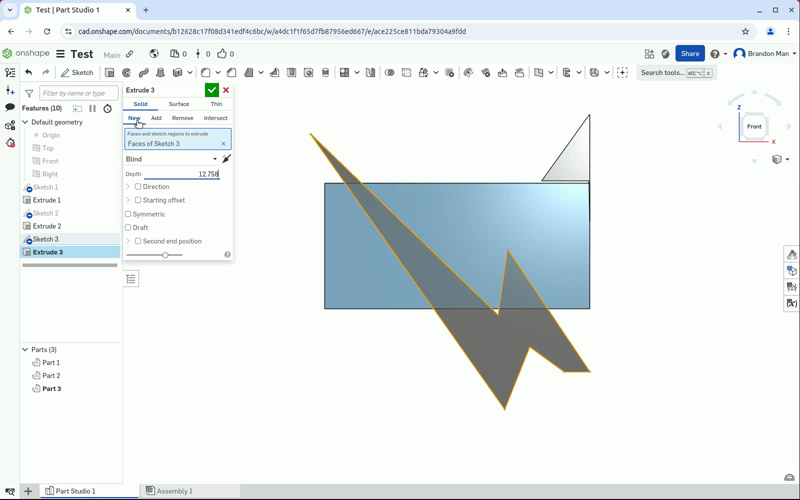
key(enter)
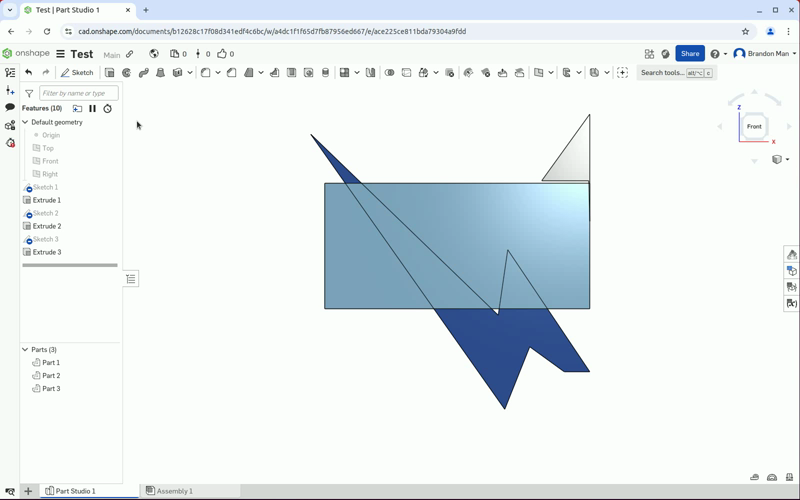
key(shift+h)
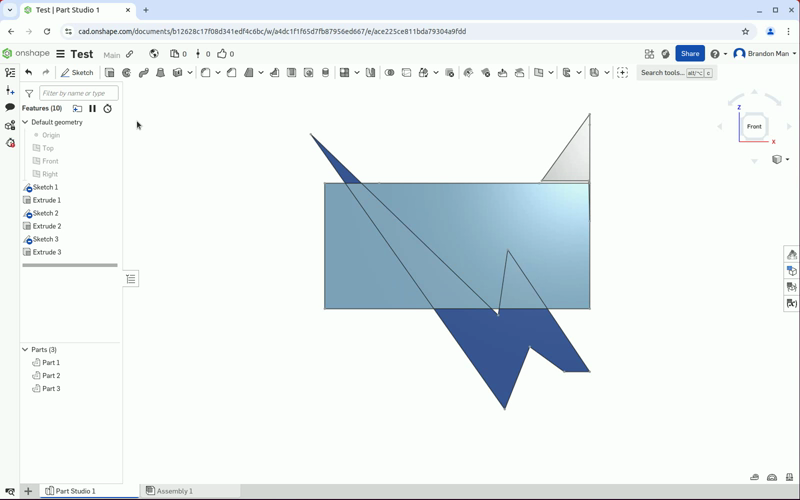
key(shift+h)
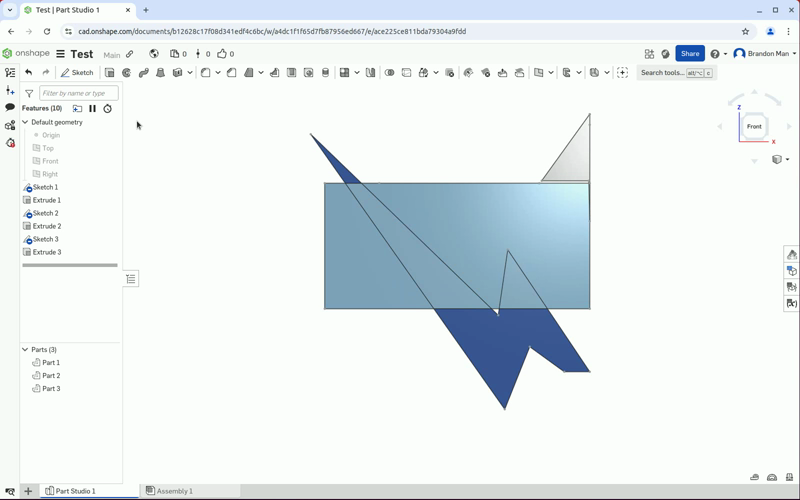
key(shift+7)
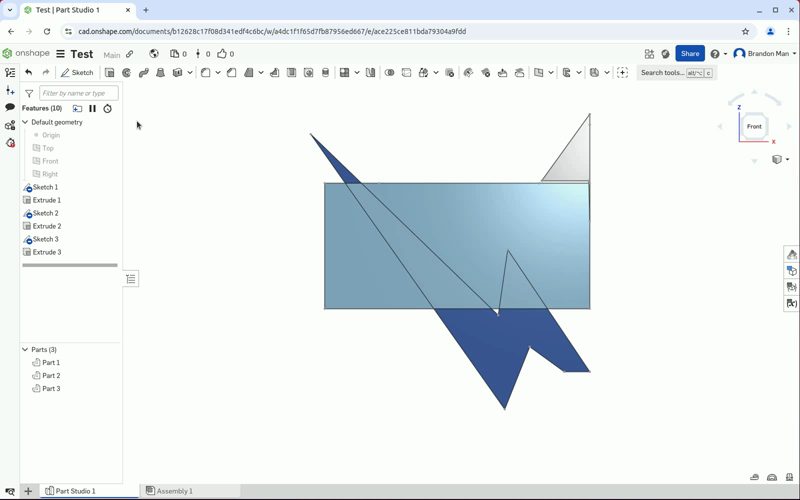
key(left, 2)
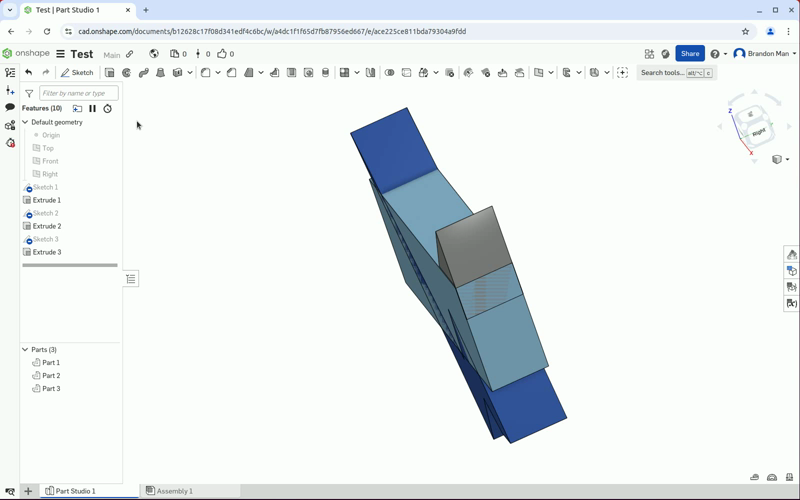
key(down, 2)
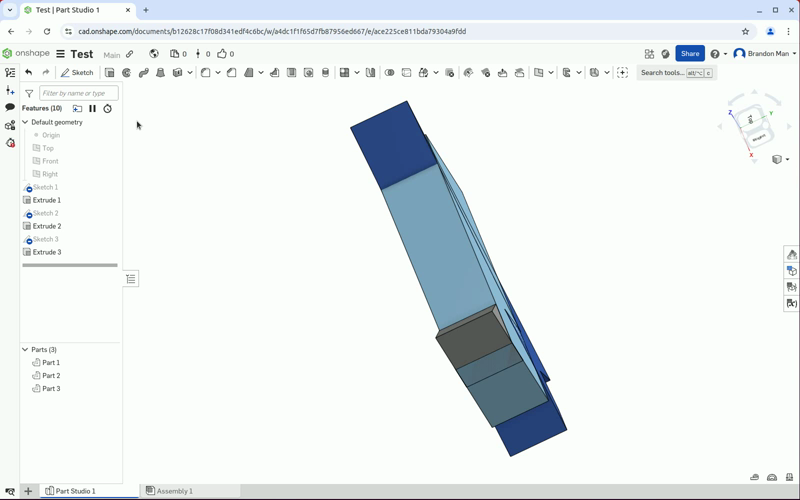
key(up, 2)
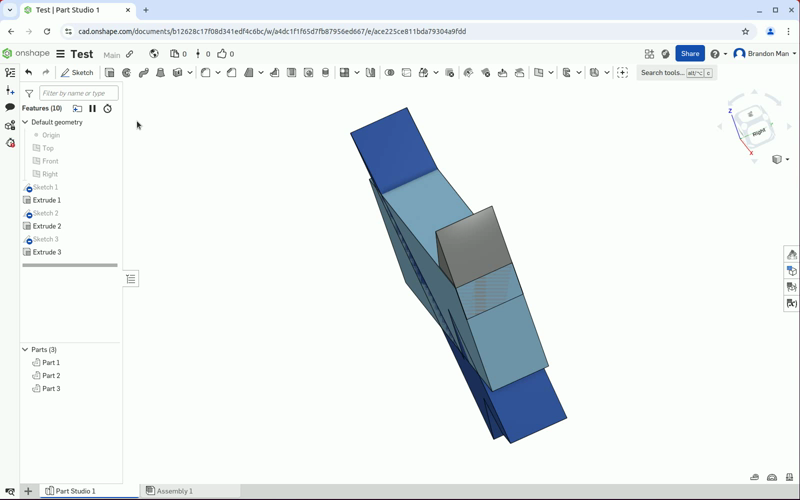
key(right, 2)
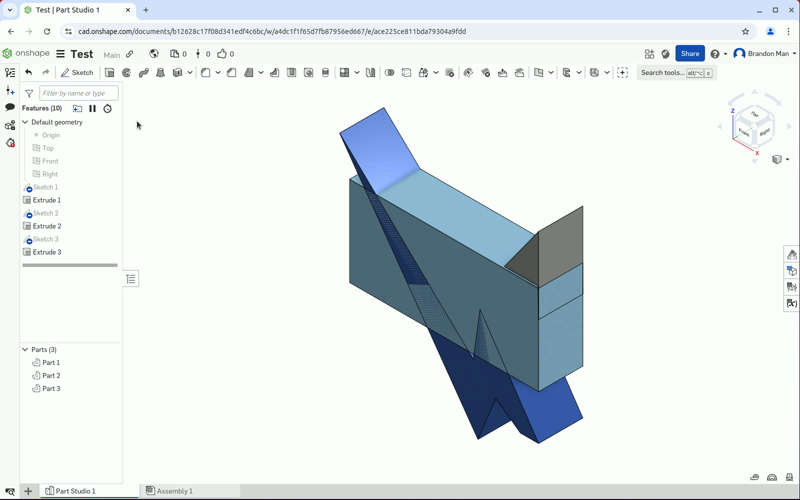
mouse_move(73, 189)
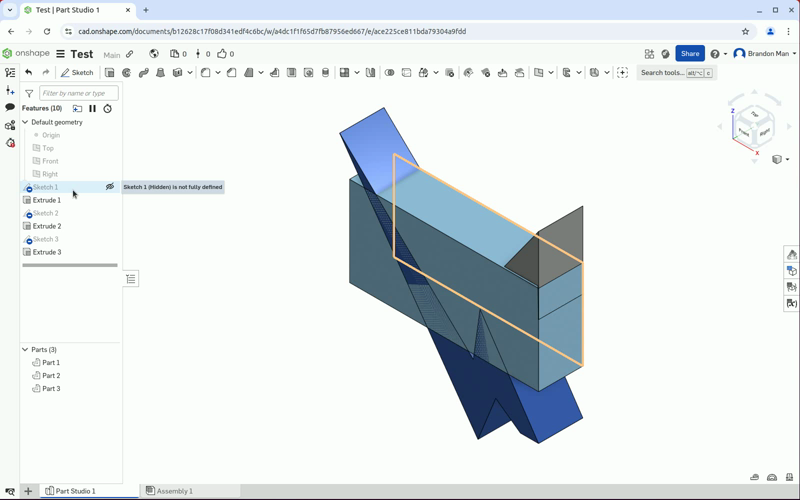
click(73, 189)